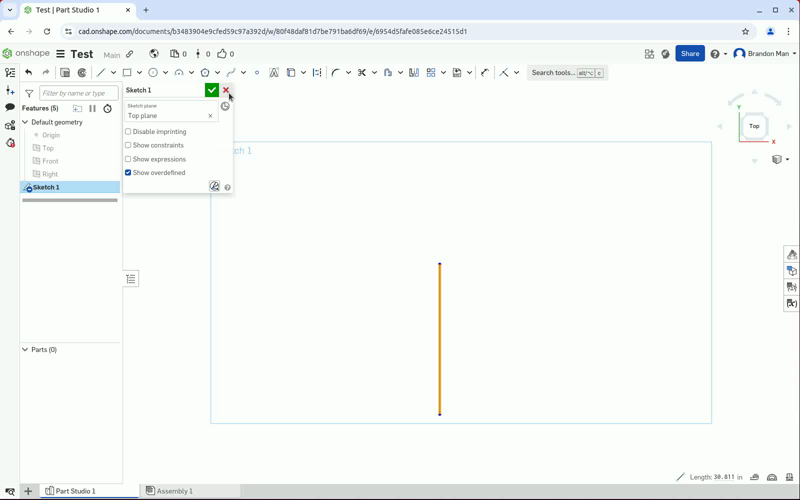
key(shift+h)
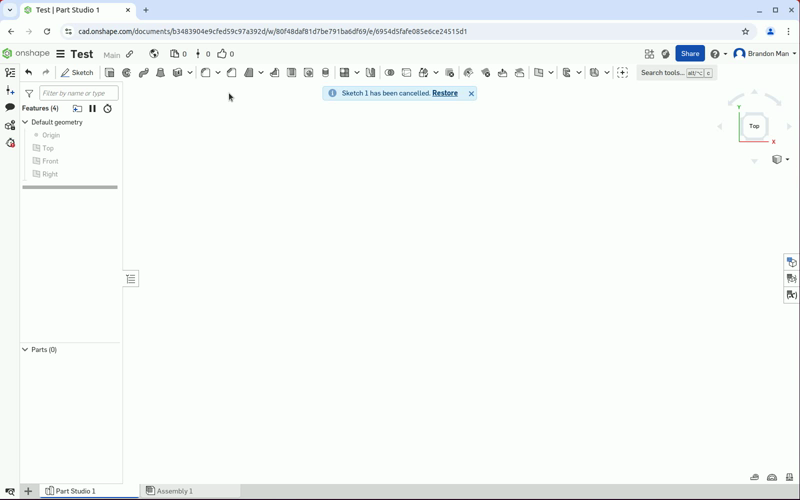
mouse_move(73, 352)
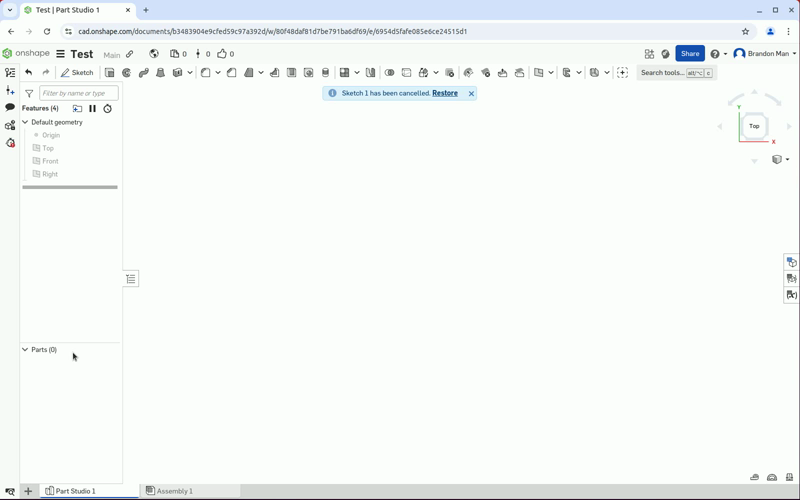
key(y)
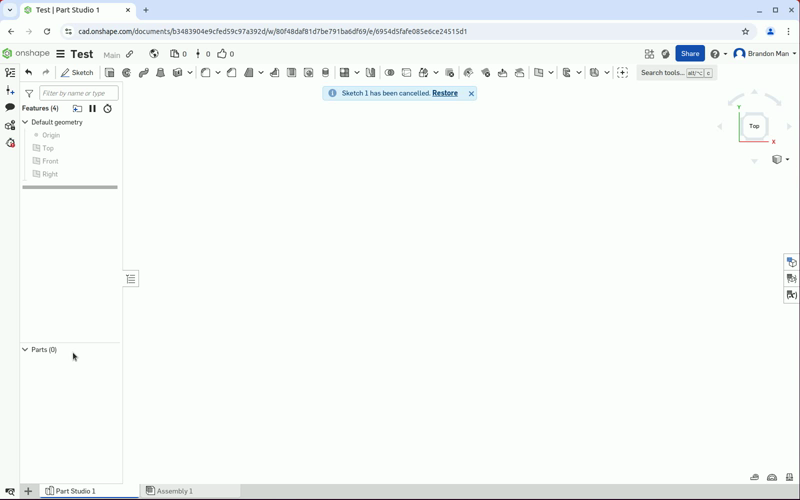
key(shift+p)
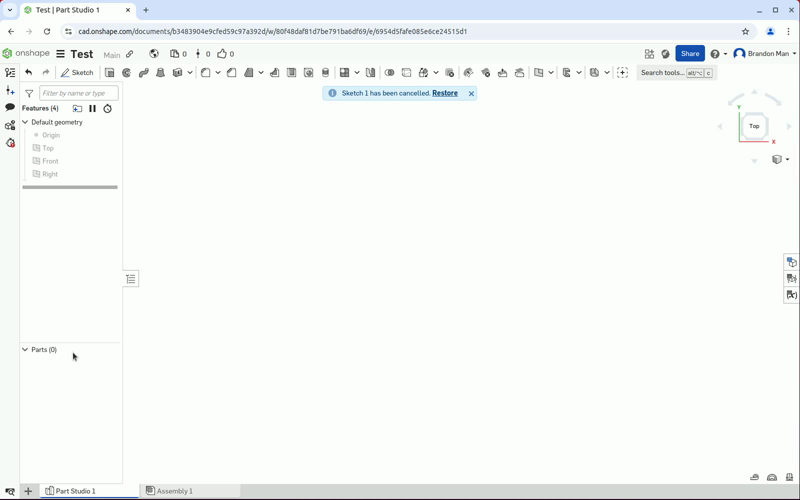
key(space)
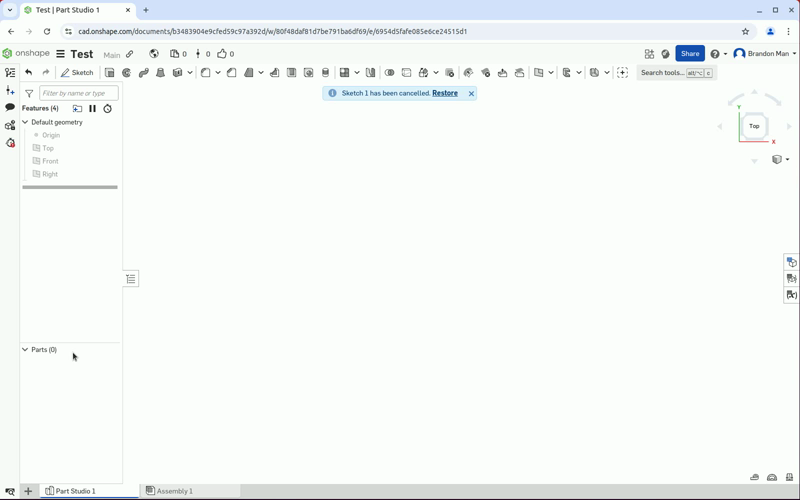
key_down(shift)
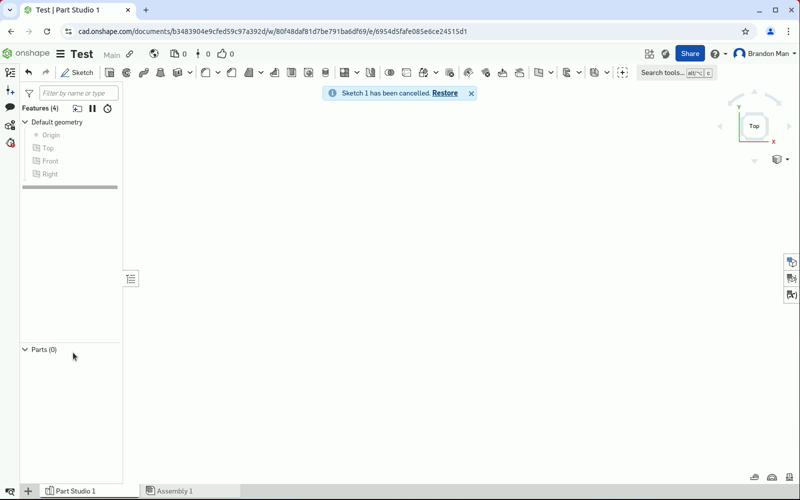
key(up)
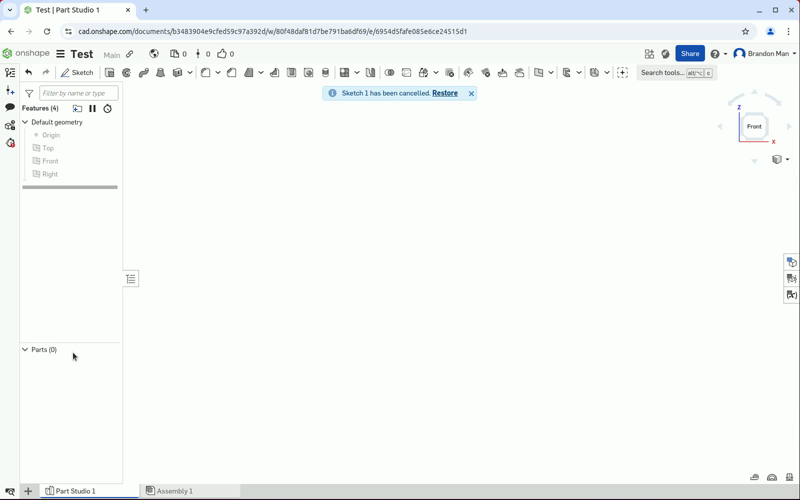
key_up(shift)
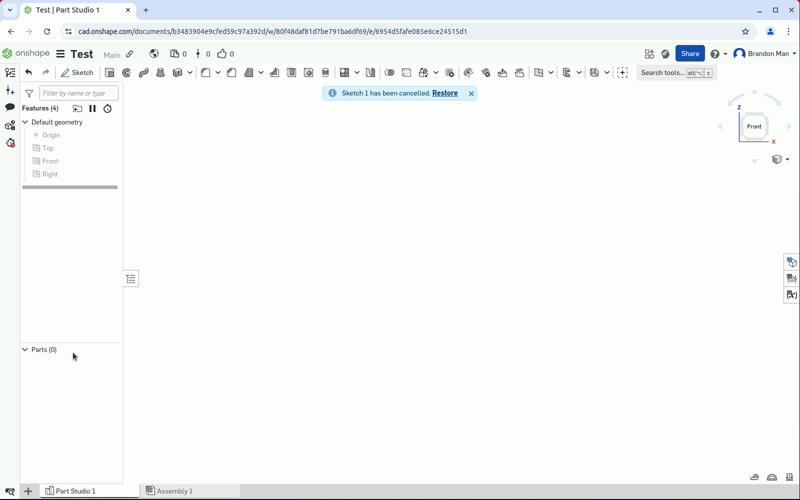
mouse_move(73, 352)
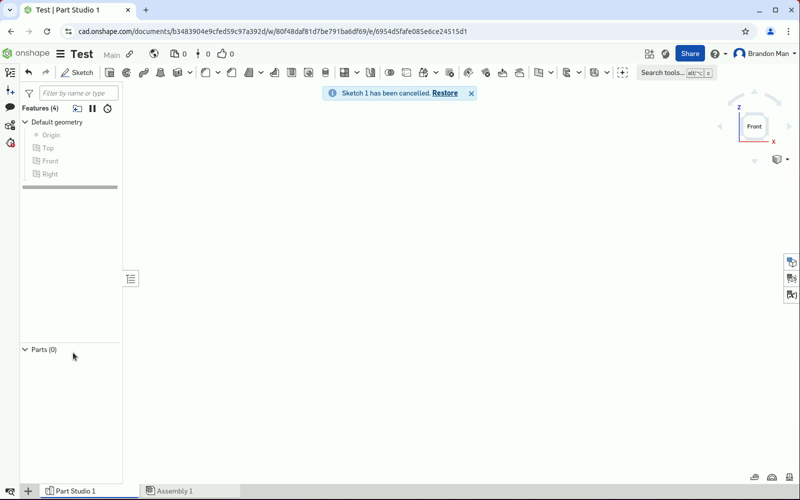
key(shift+y)
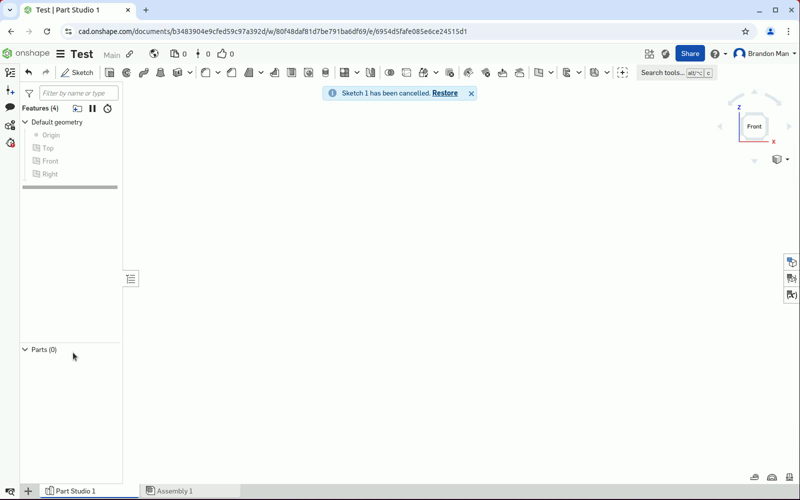
key(shift+s)
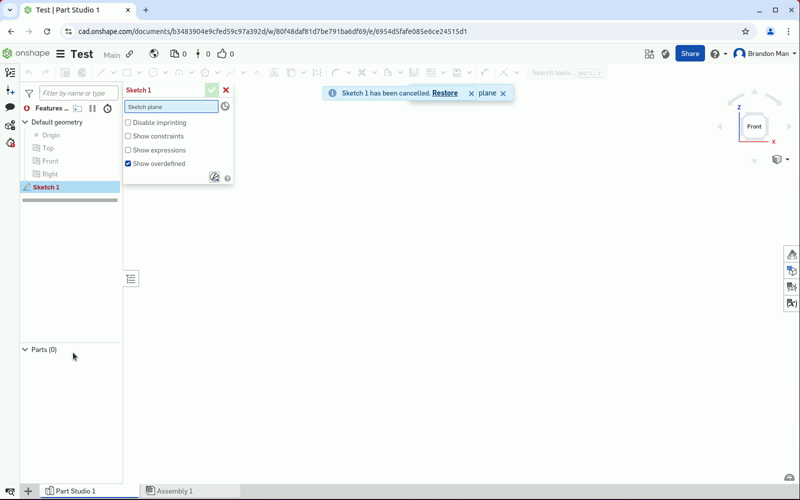
mouse_move(73, 163)
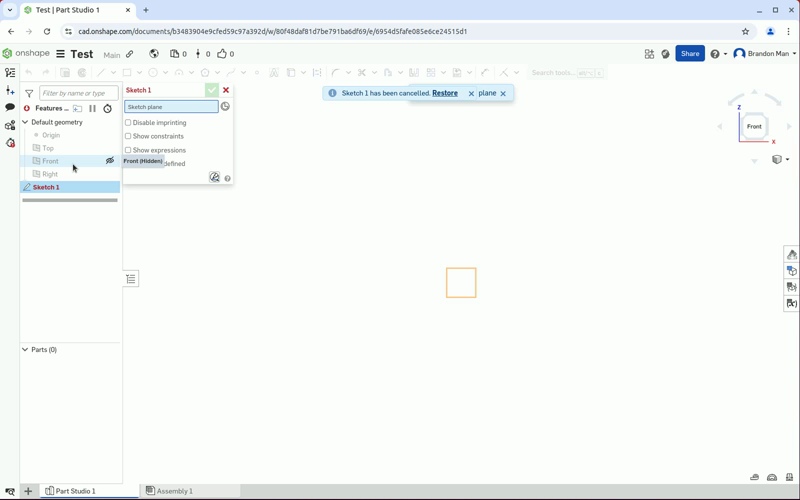
click(73, 163)
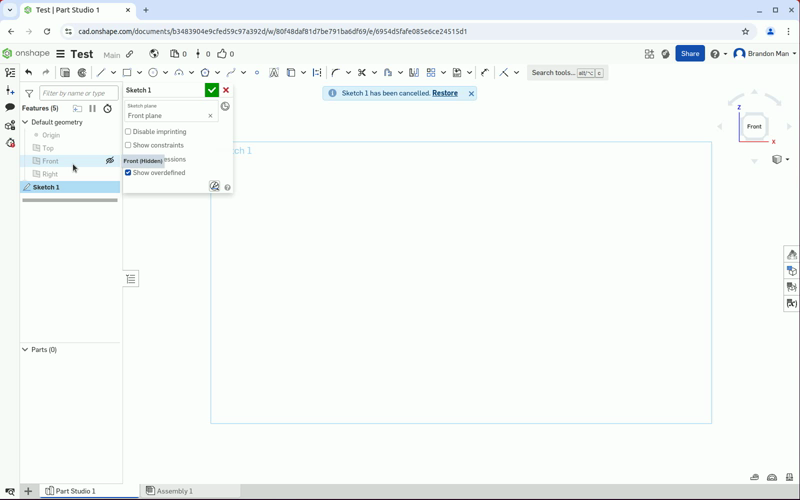
mouse_move(73, 352)
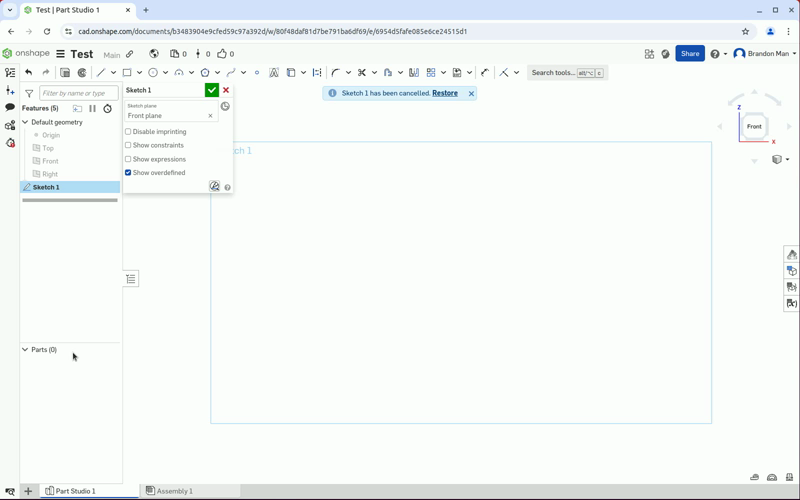
key(y)
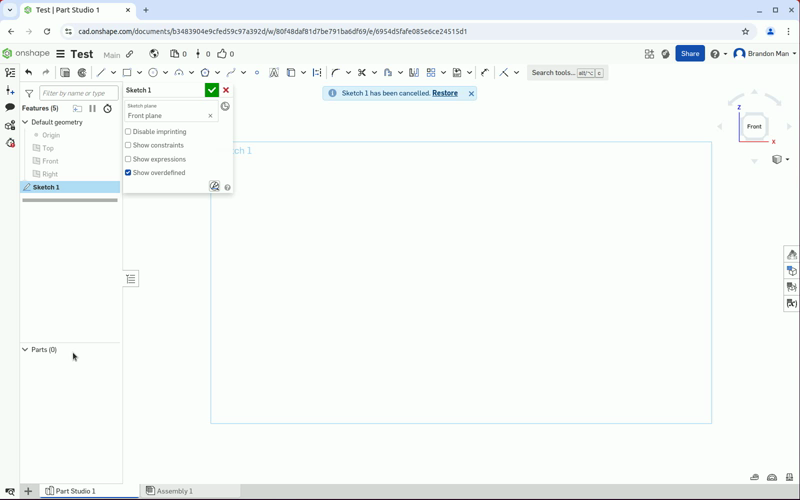
key(l)
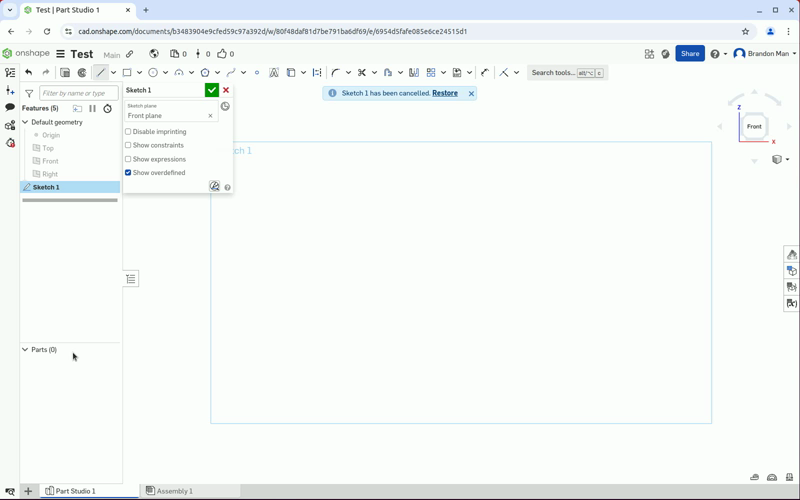
key_down(shift)
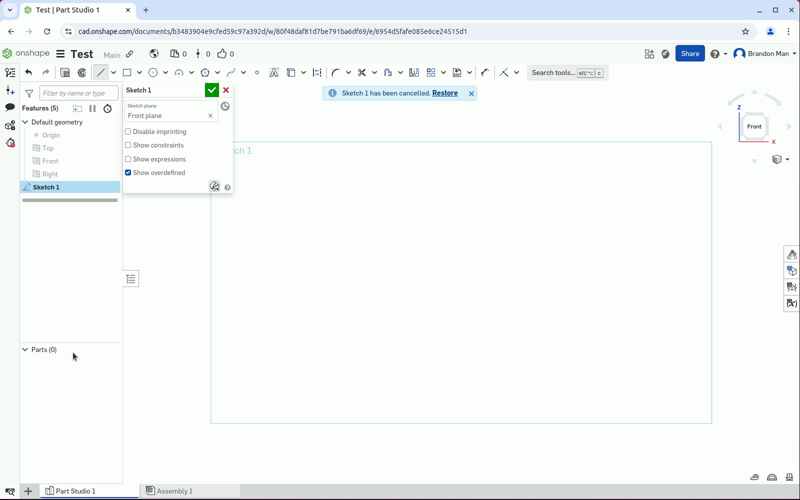
mouse_move(362, 282)
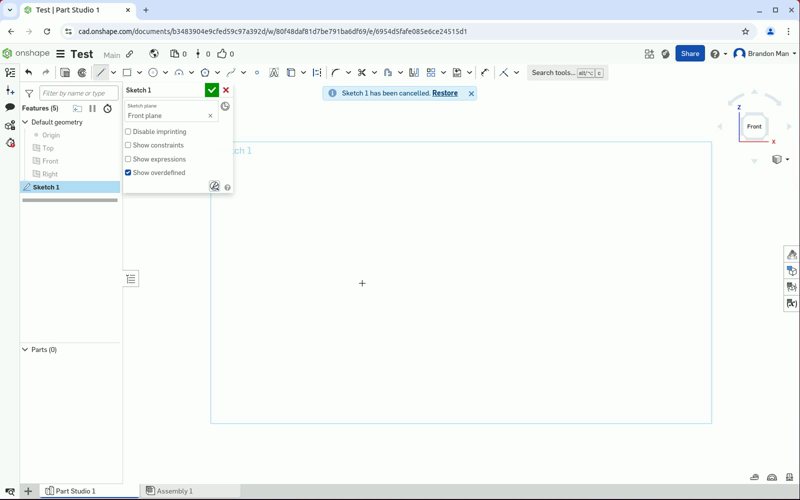
click(362, 282)
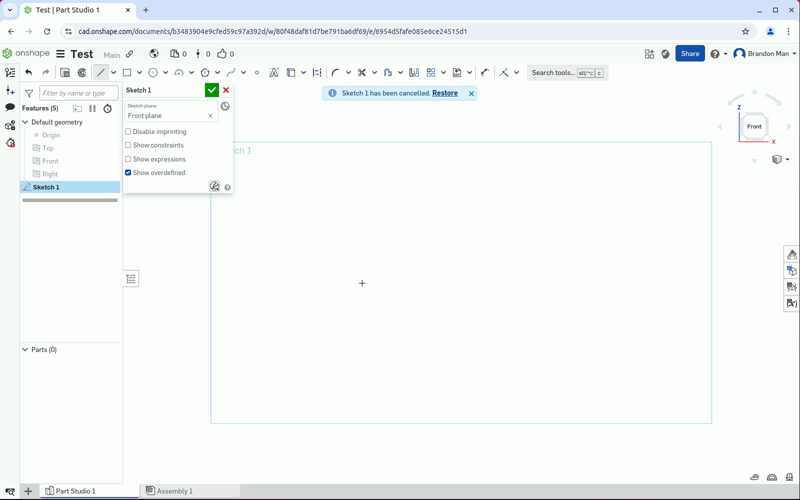
key_up(shift)
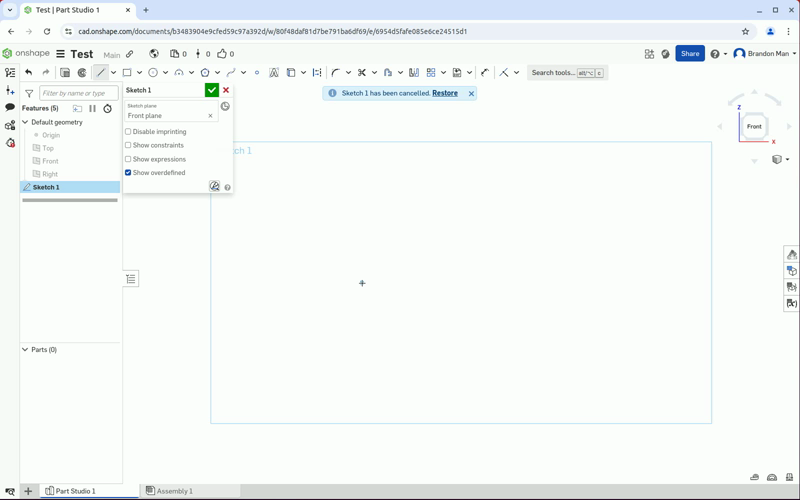
key_down(shift)
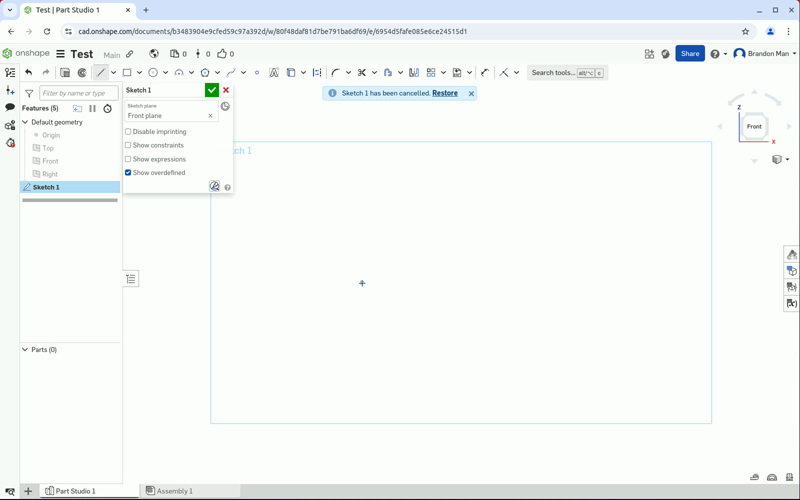
mouse_move(445, 282)
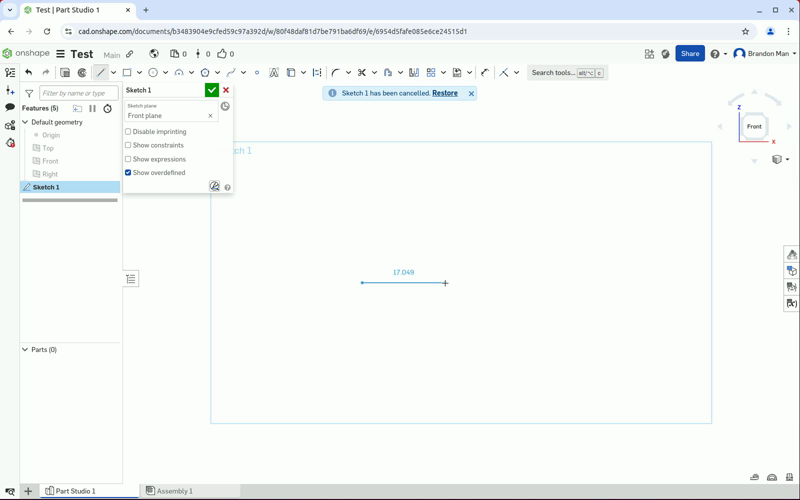
click(445, 282)
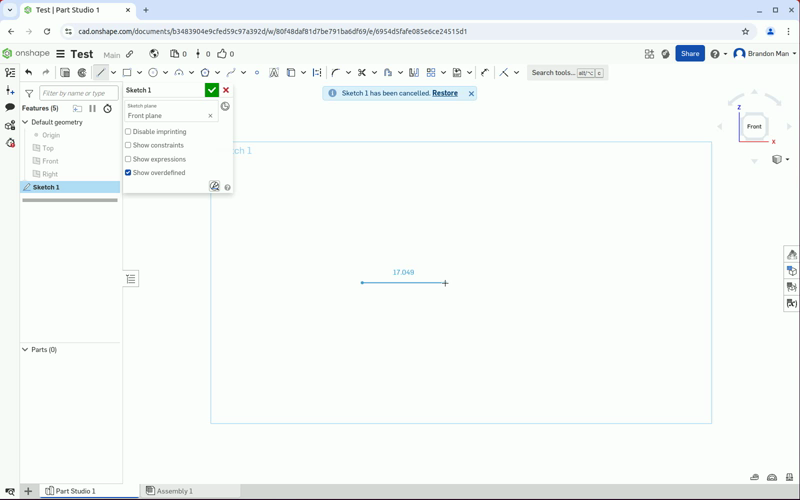
key_up(shift)
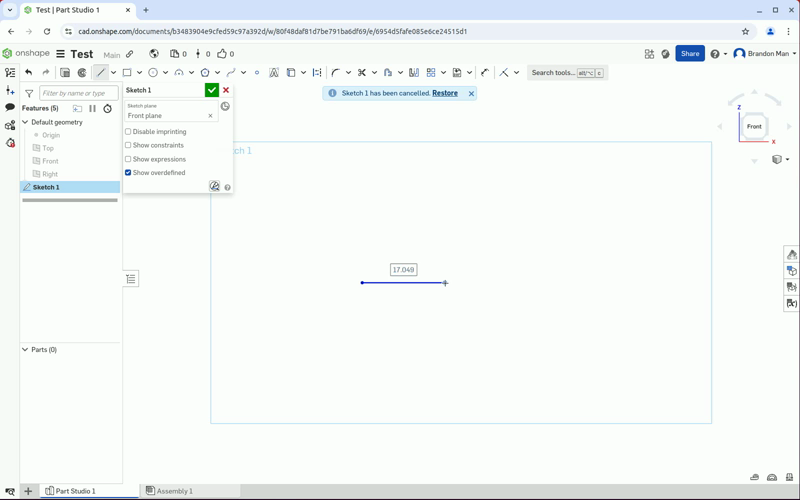
key_down(shift)
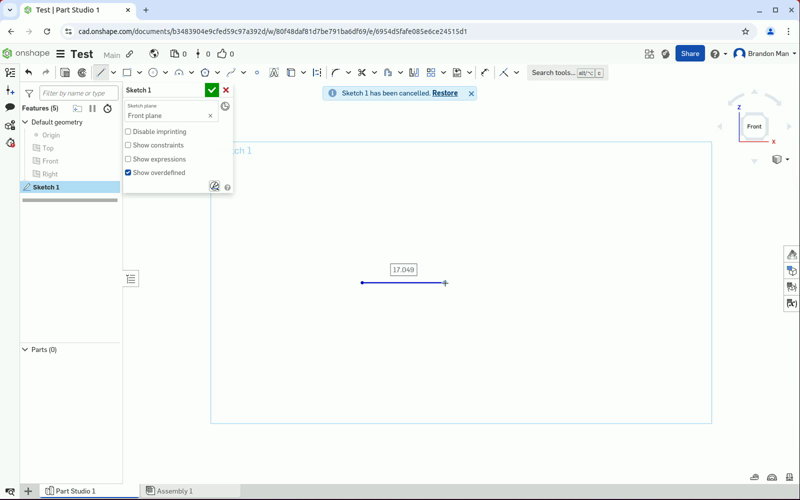
mouse_move(445, 193)
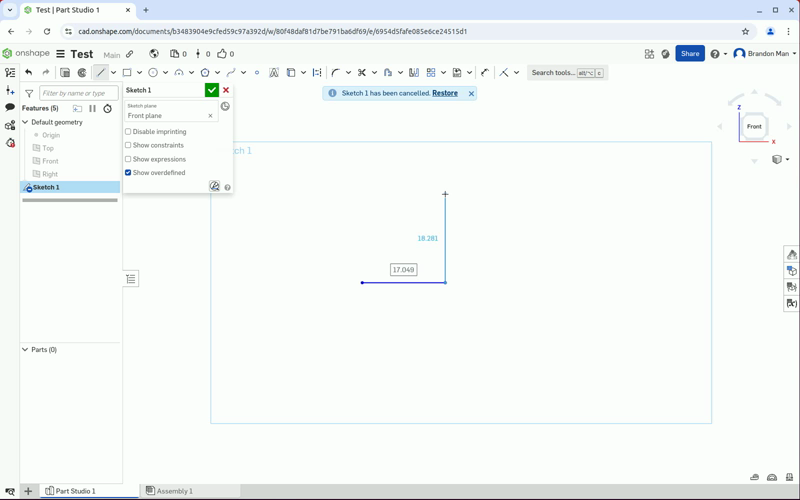
click(445, 193)
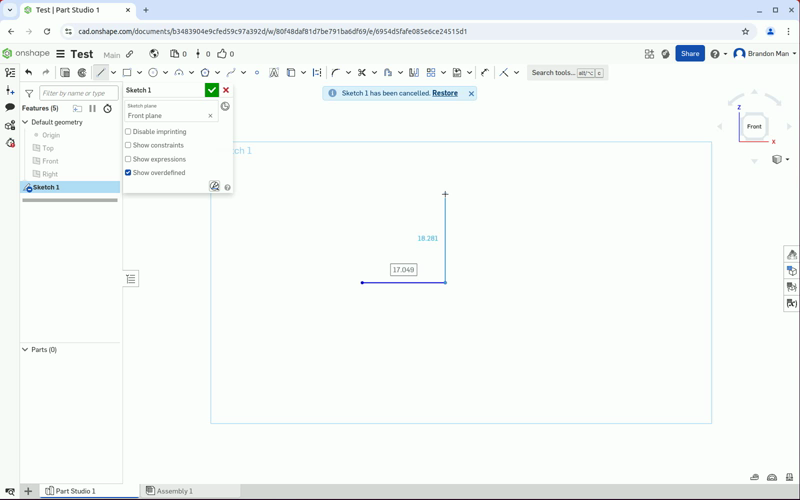
key_up(shift)
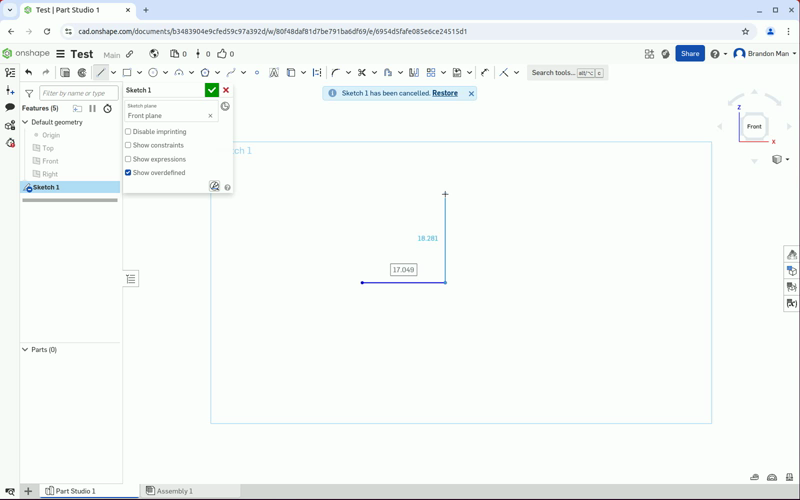
key_down(shift)
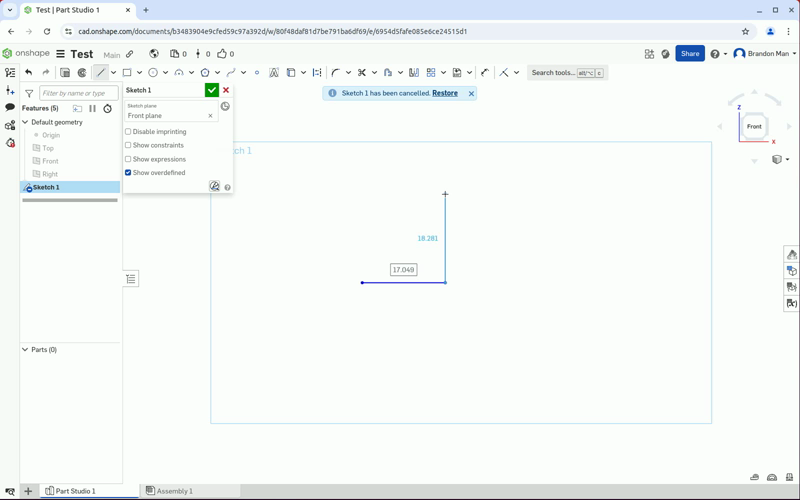
mouse_move(362, 193)
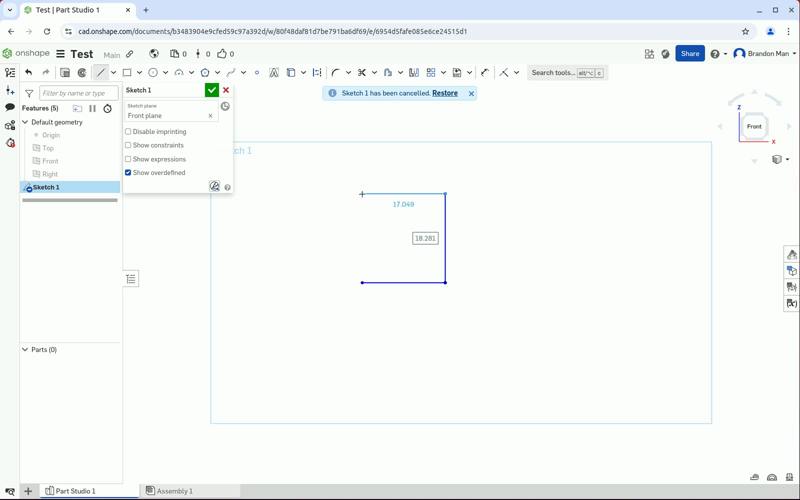
click(362, 193)
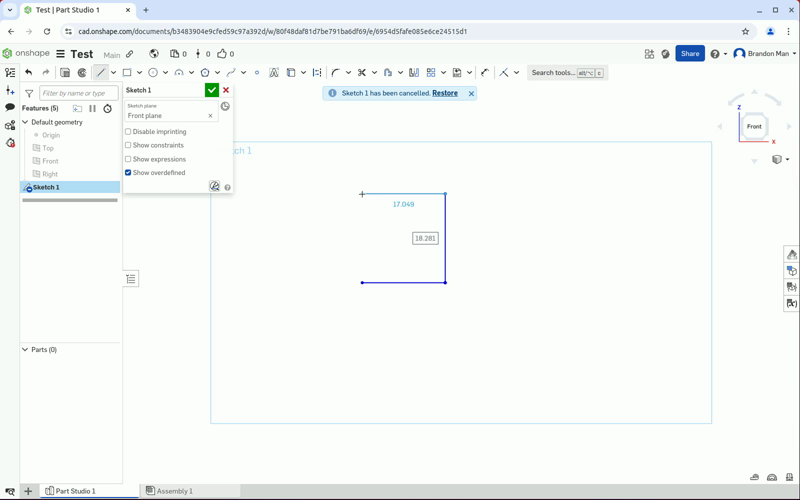
key_up(shift)
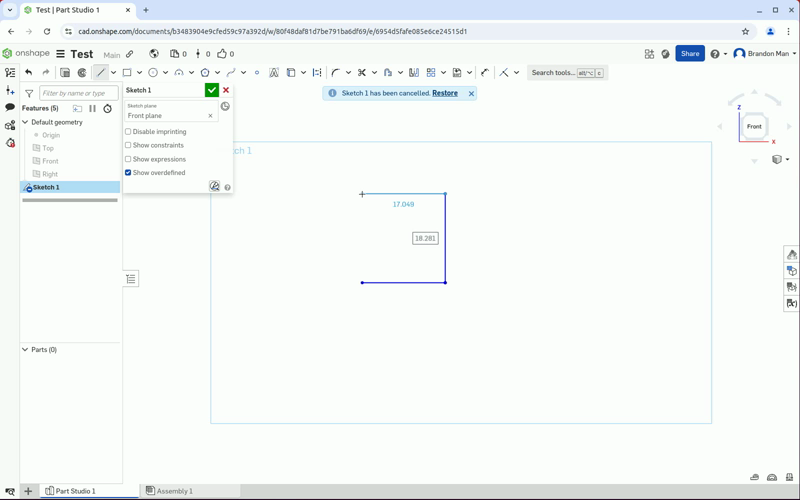
key_down(shift)
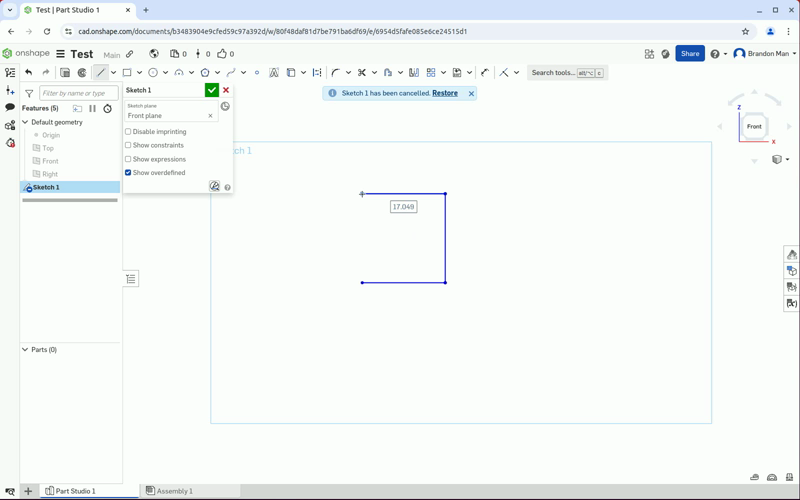
mouse_move(362, 282)
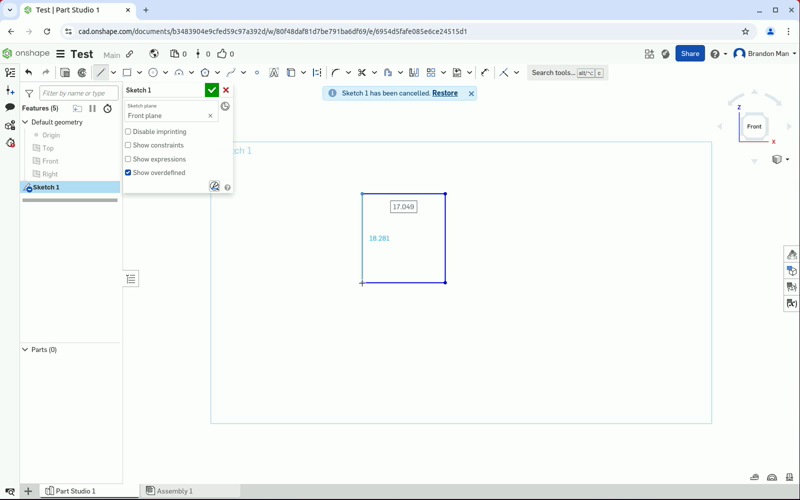
key_up(shift)
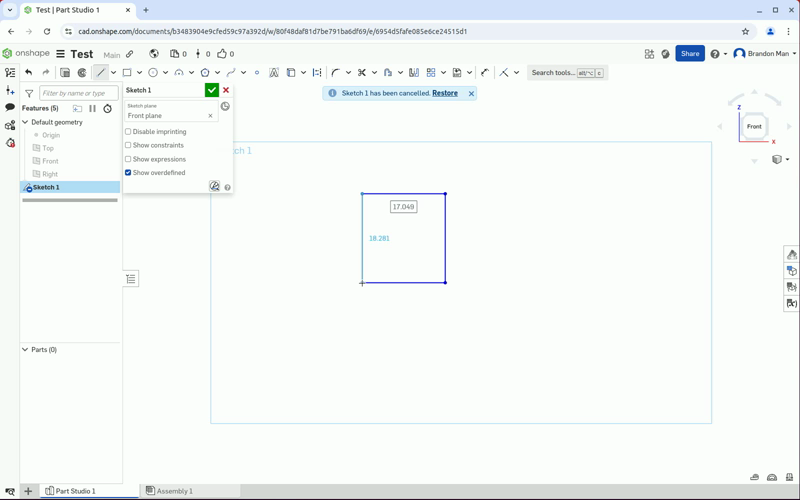
click(362, 282)
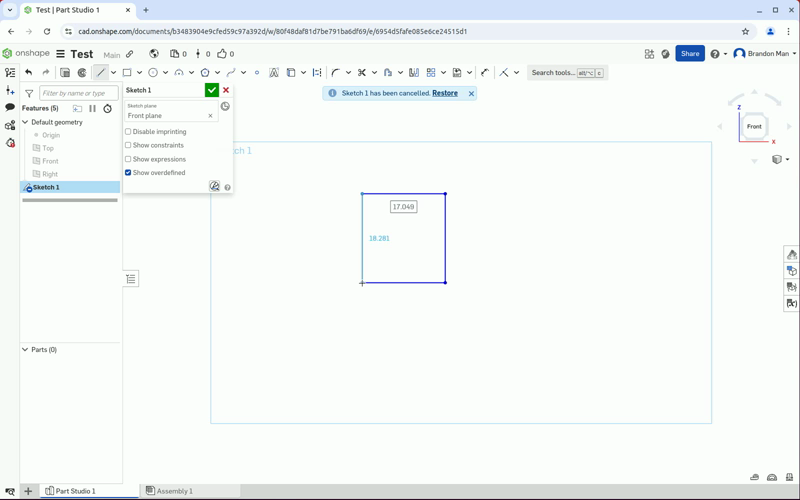
key(esc)
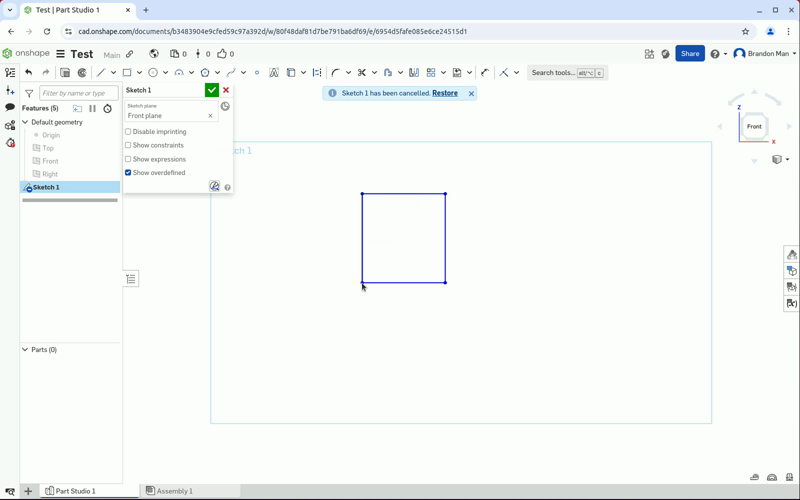
mouse_move(434, 264)
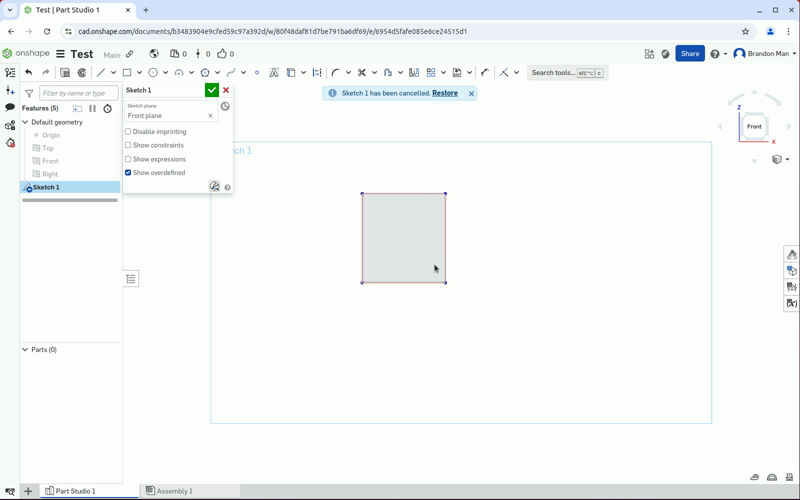
click(434, 264)
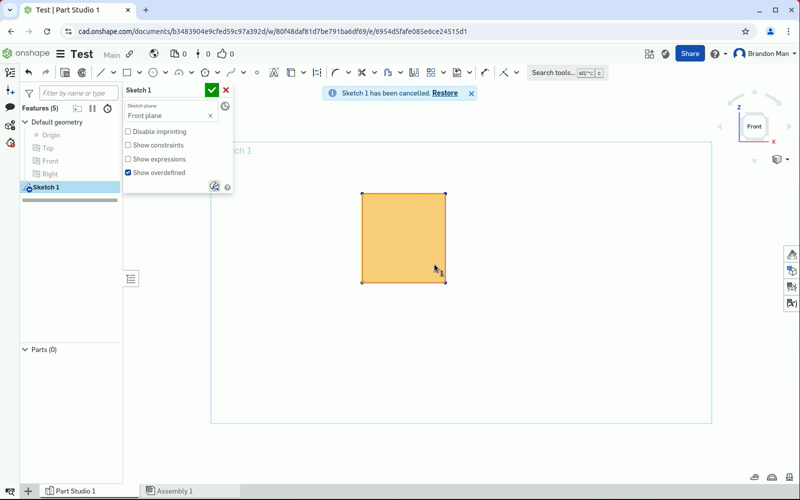
mouse_move(73, 352)
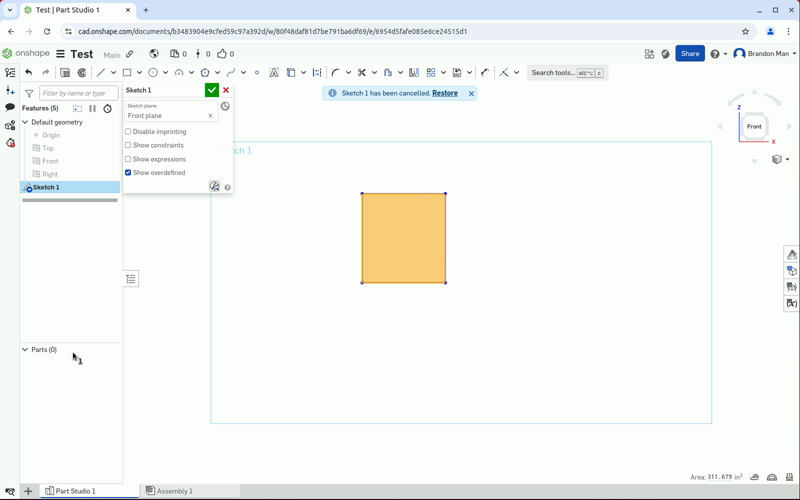
key(shift+y)
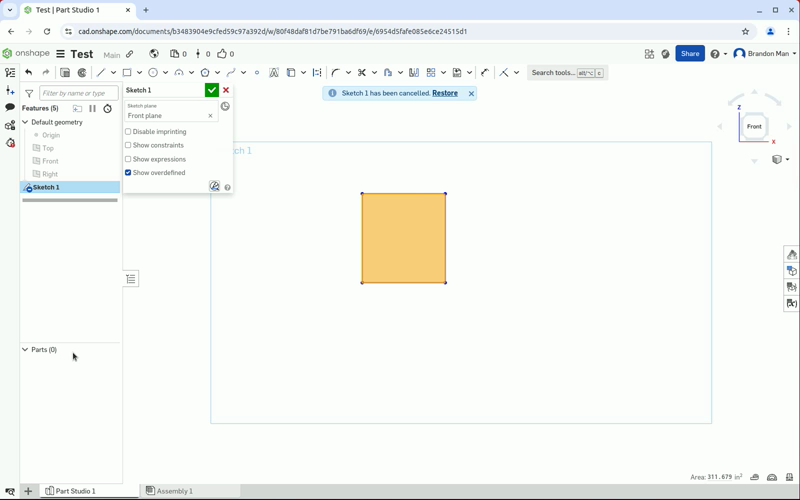
key(shift+e)
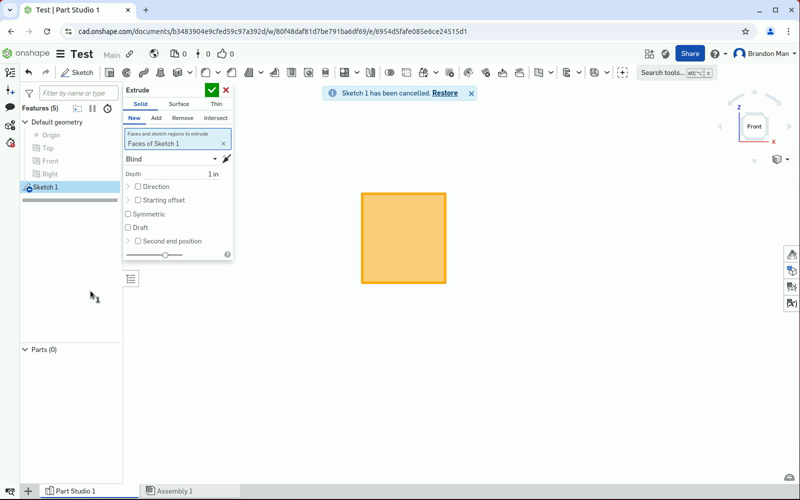
mouse_move(143, 106)
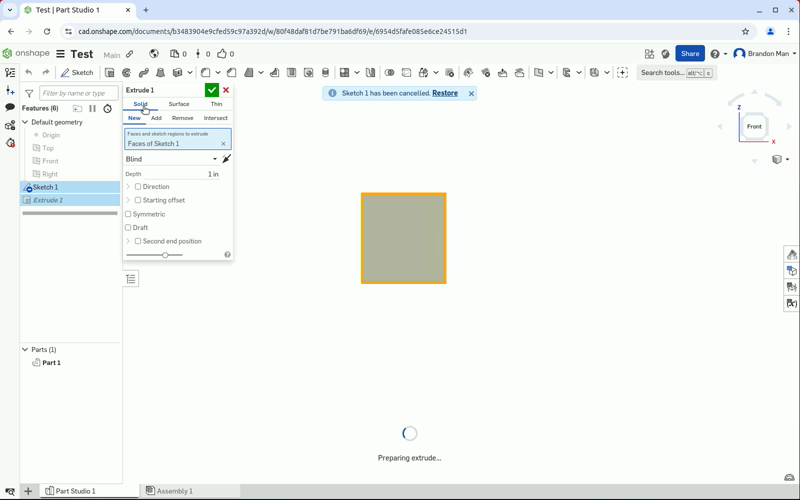
click(143, 106)
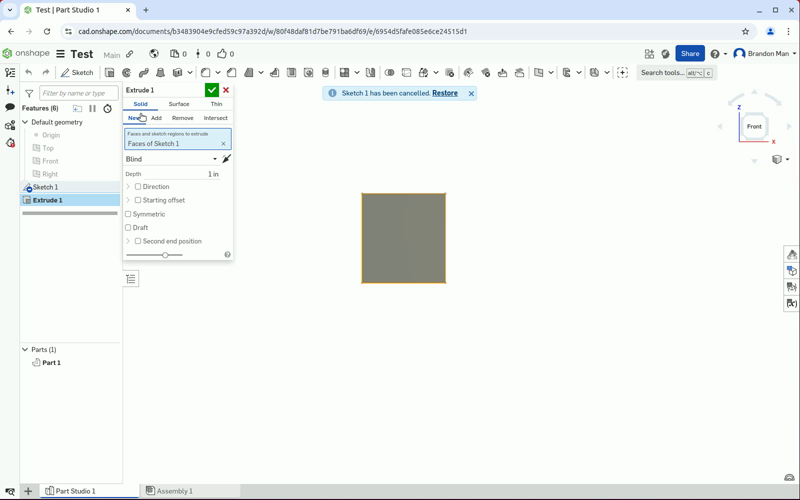
mouse_move(137, 120)
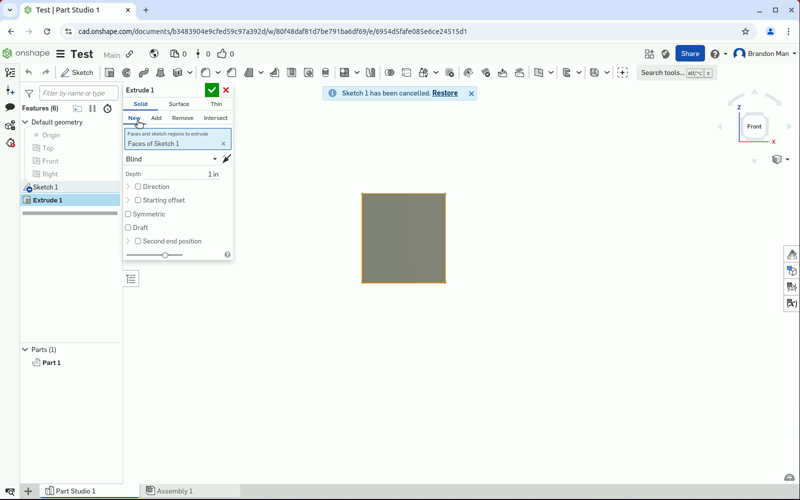
click(137, 120)
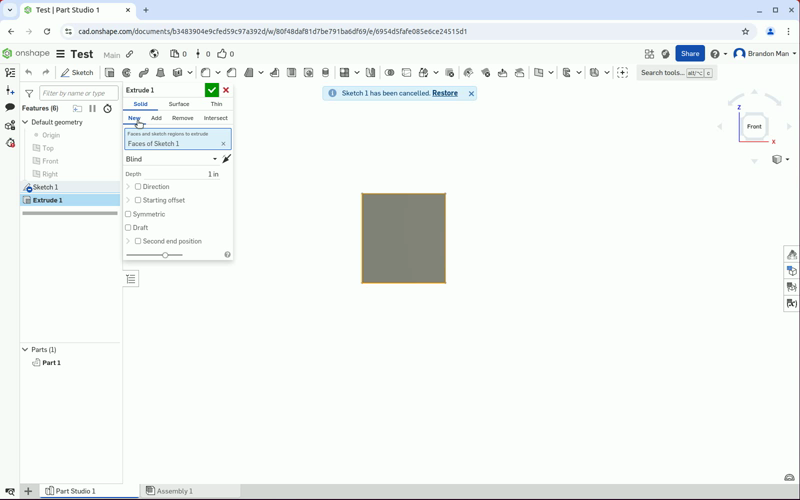
key(tab, 4)
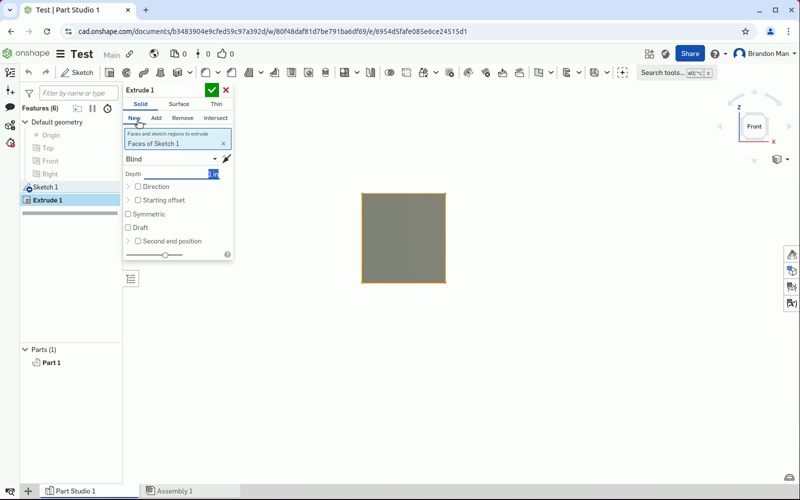
text(23.108)
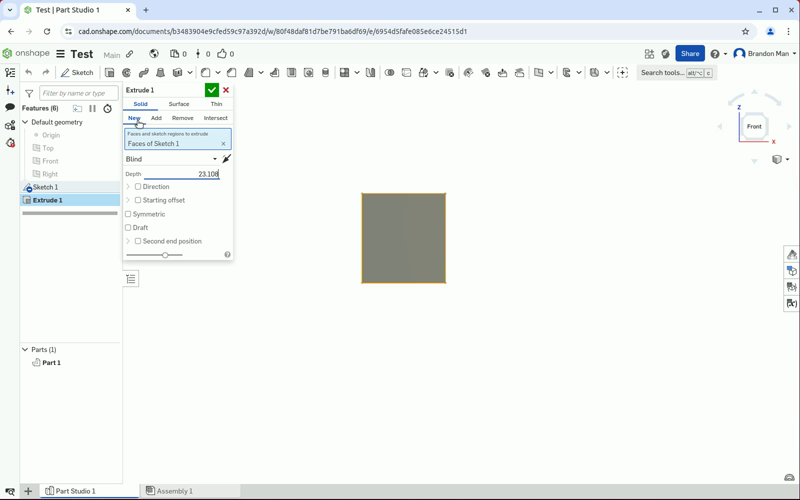
key(enter)
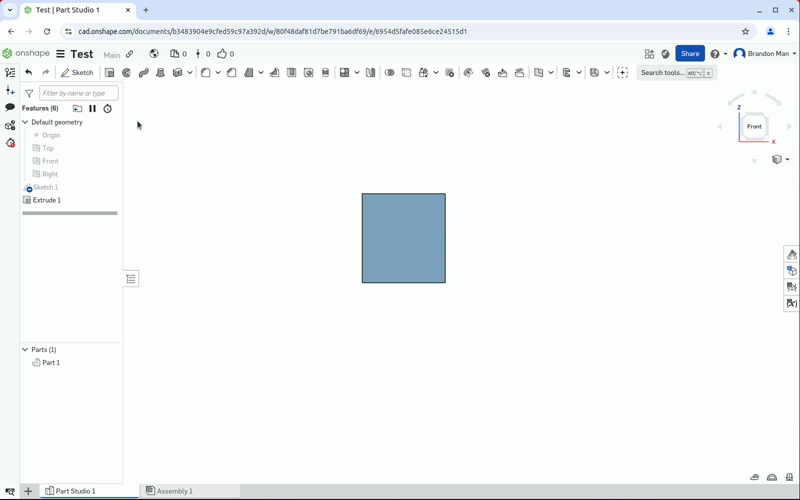
key(shift+h)
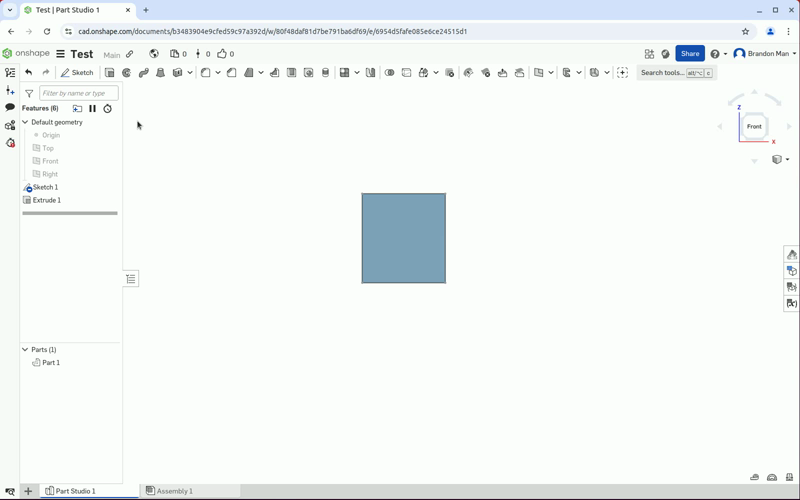
key(shift+h)
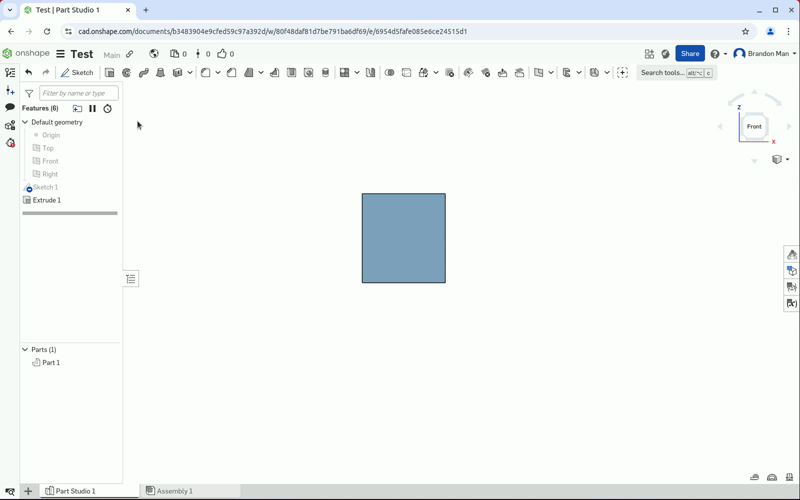
mouse_move(73, 189)
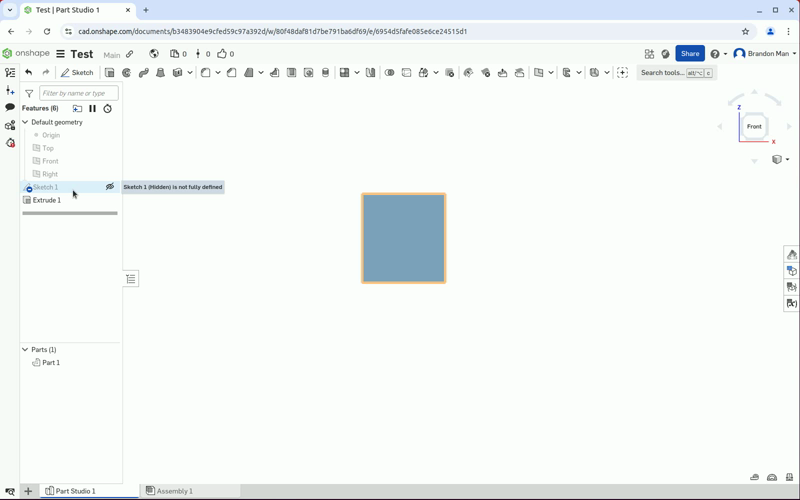
click(73, 189)
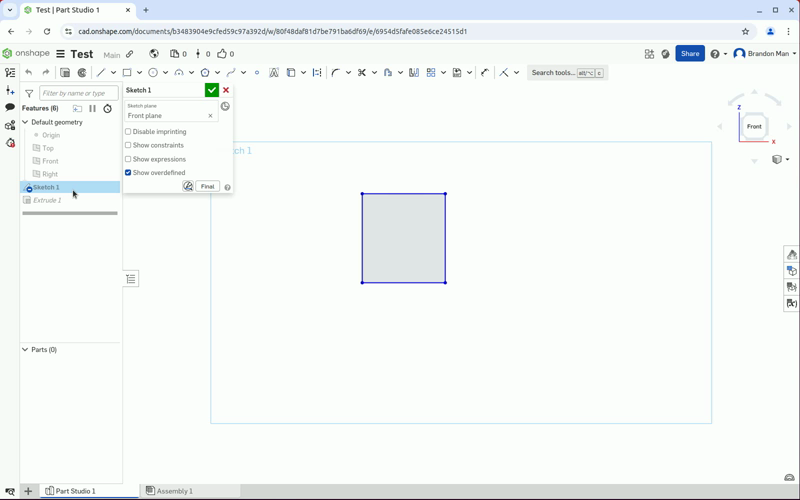
mouse_move(229, 92)
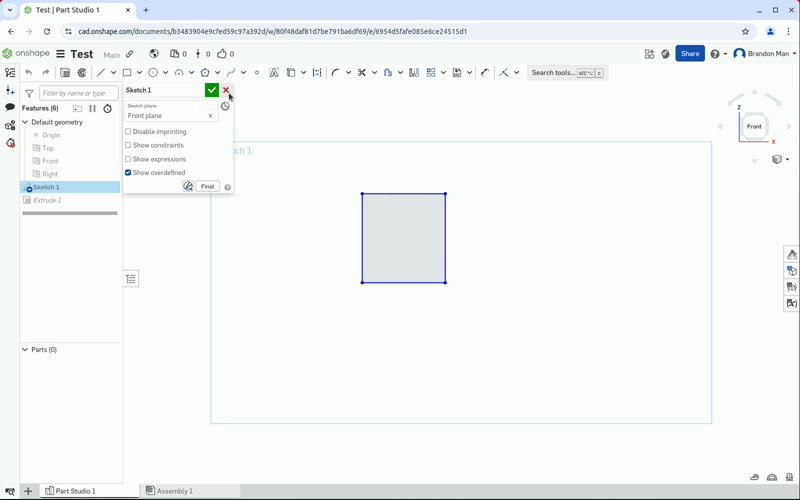
click(229, 92)
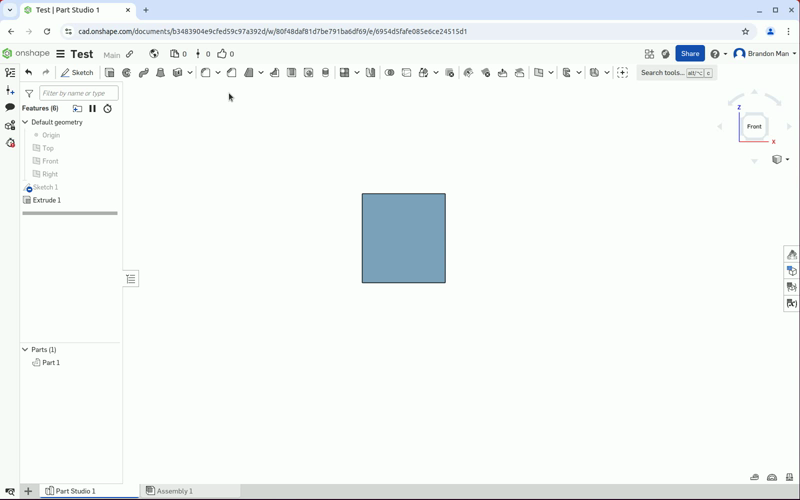
mouse_move(541, 75)
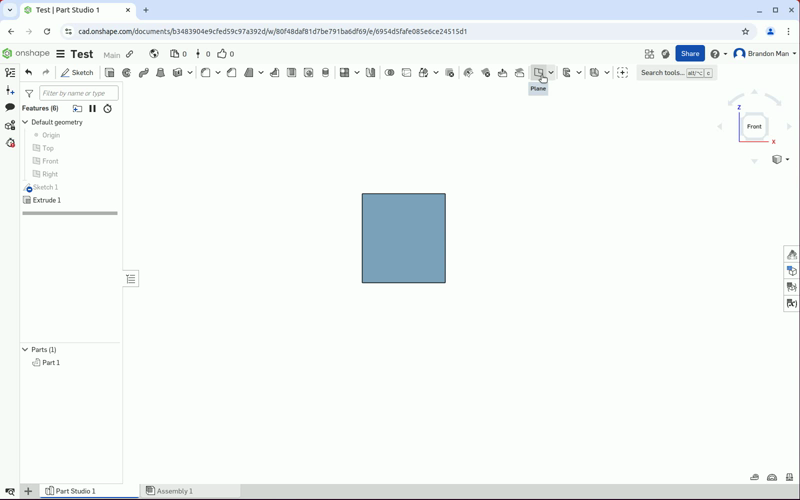
click(541, 75)
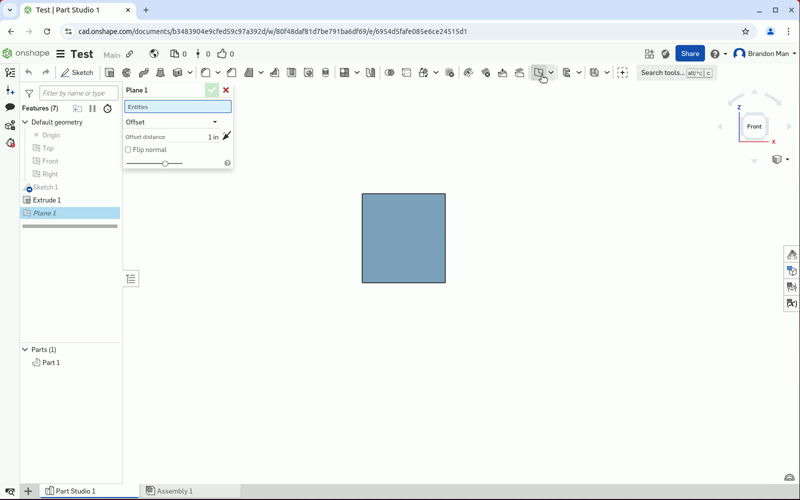
mouse_move(73, 163)
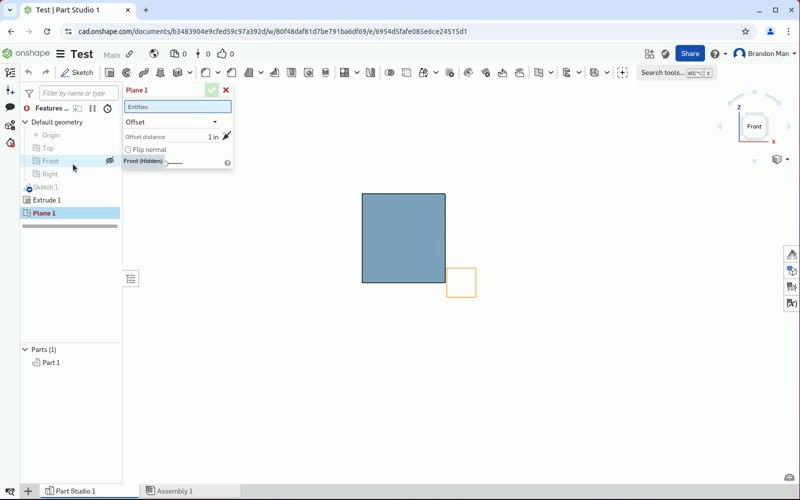
click(73, 163)
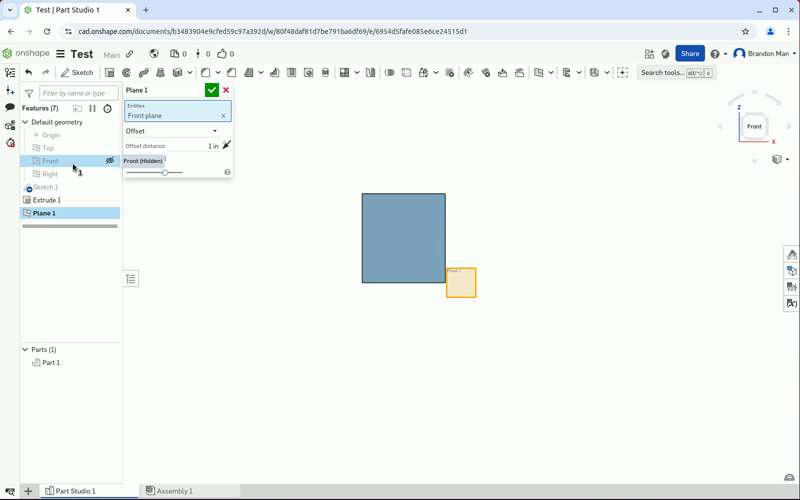
key(tab, 2)
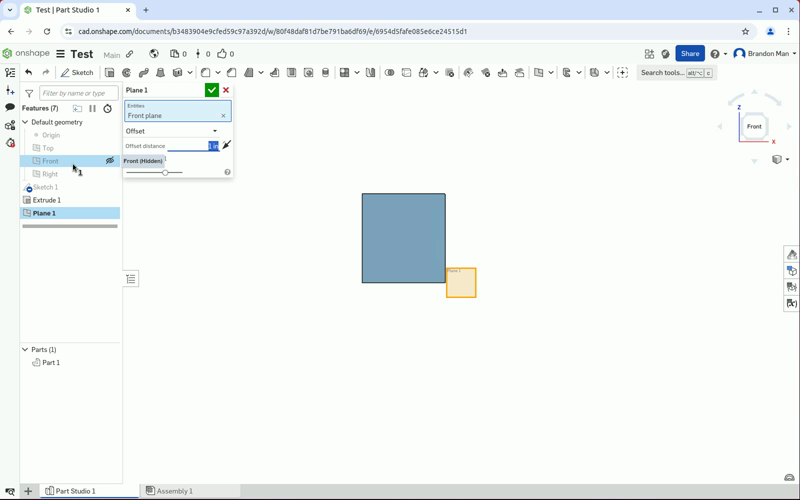
text(23.108)
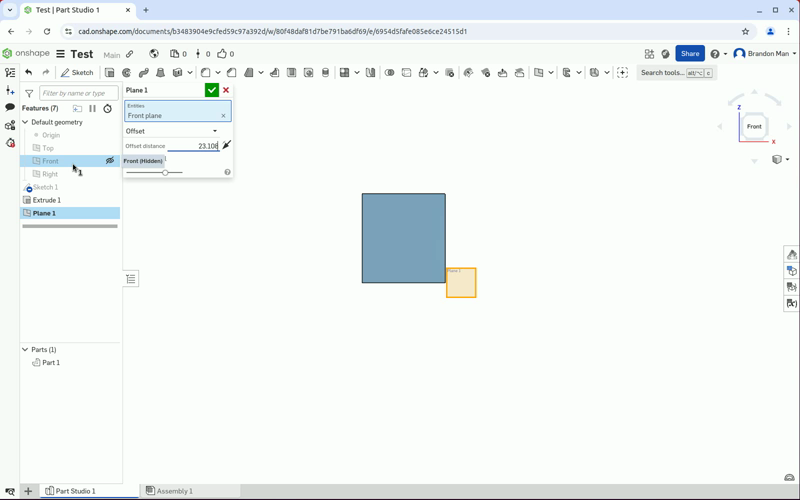
key(enter, 2)
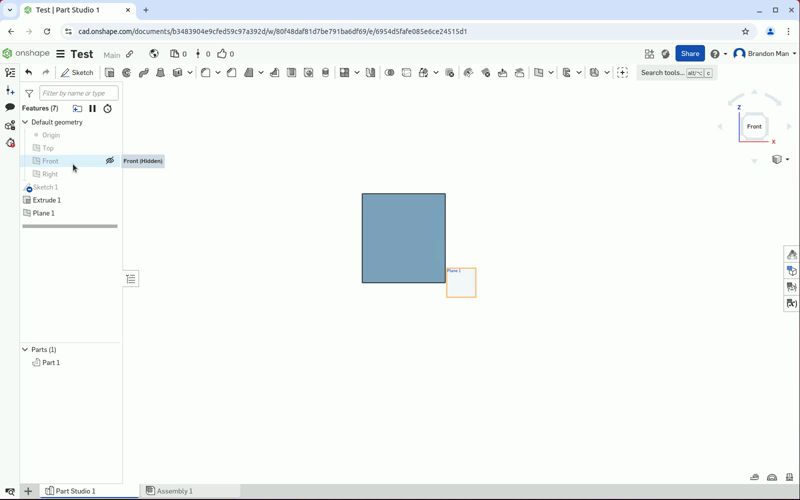
key(shift+s)
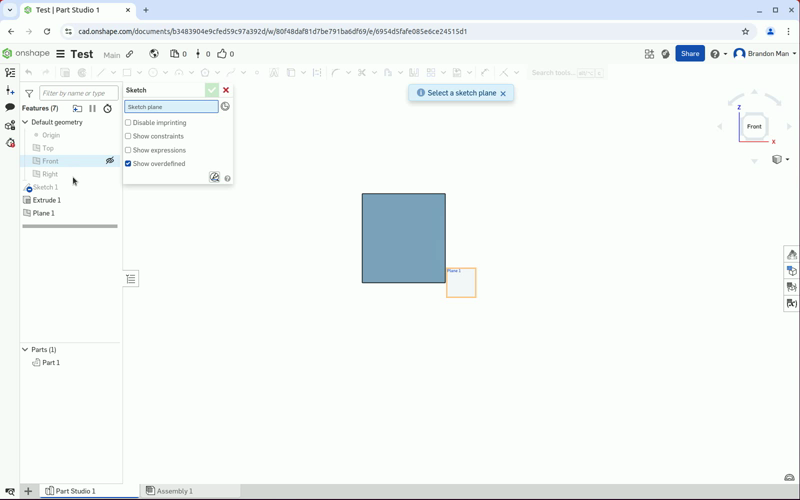
mouse_move(73, 215)
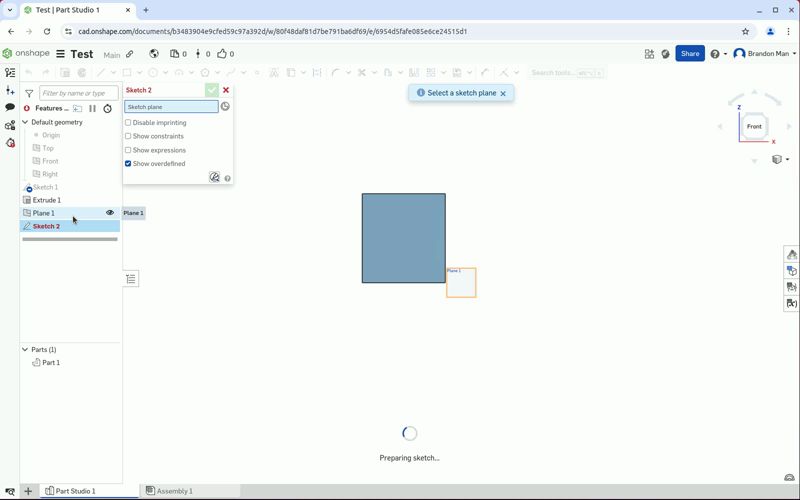
click(73, 215)
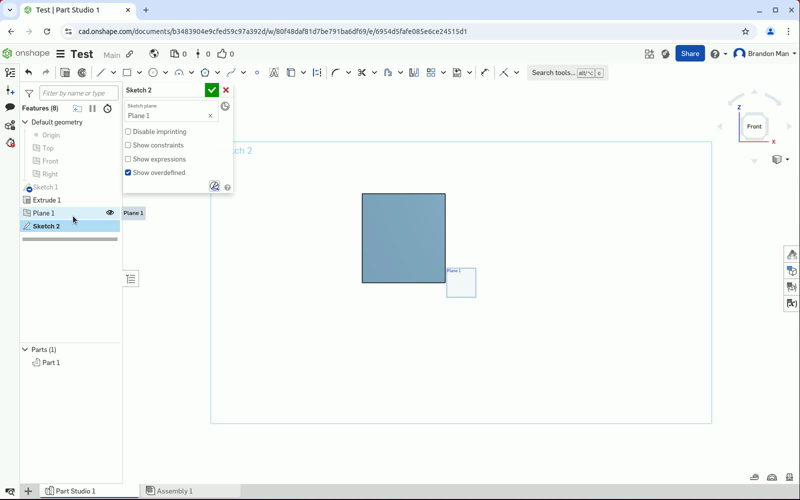
mouse_move(73, 352)
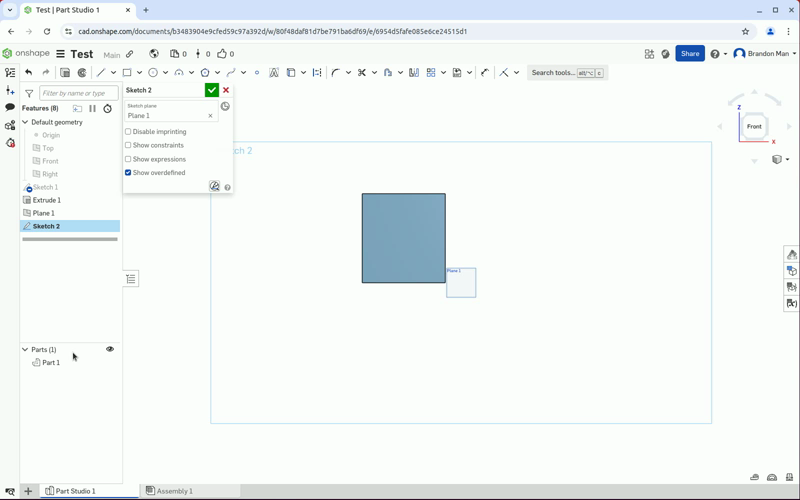
key(y)
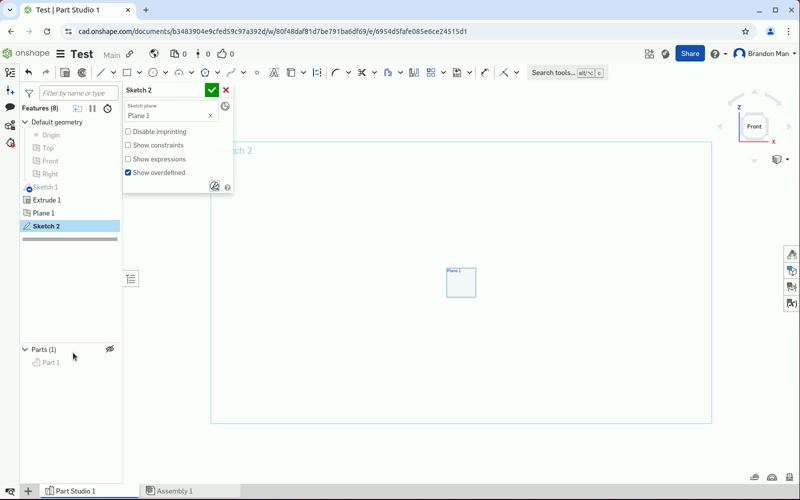
key(c)
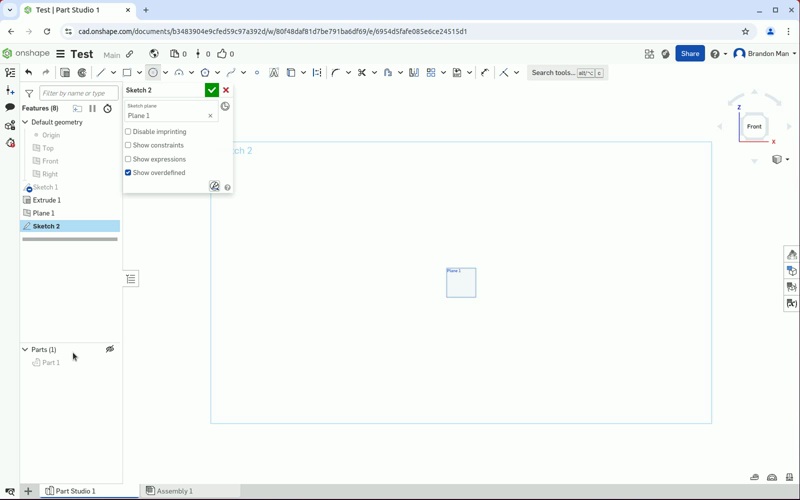
key_down(shift)
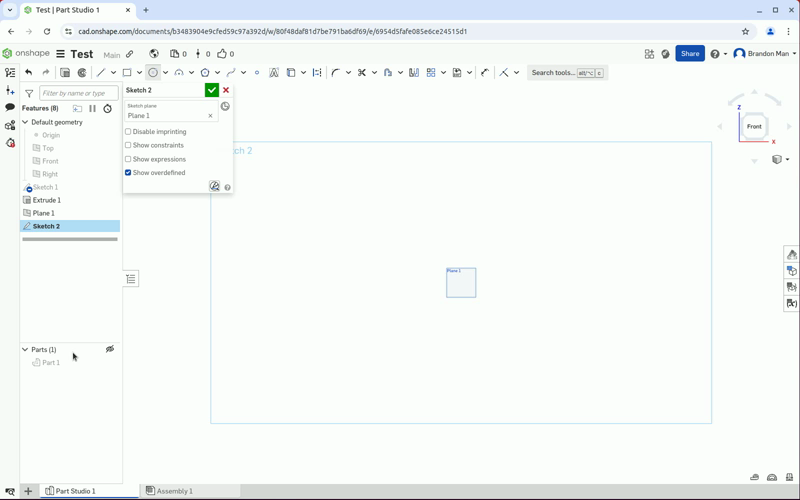
mouse_move(425, 212)
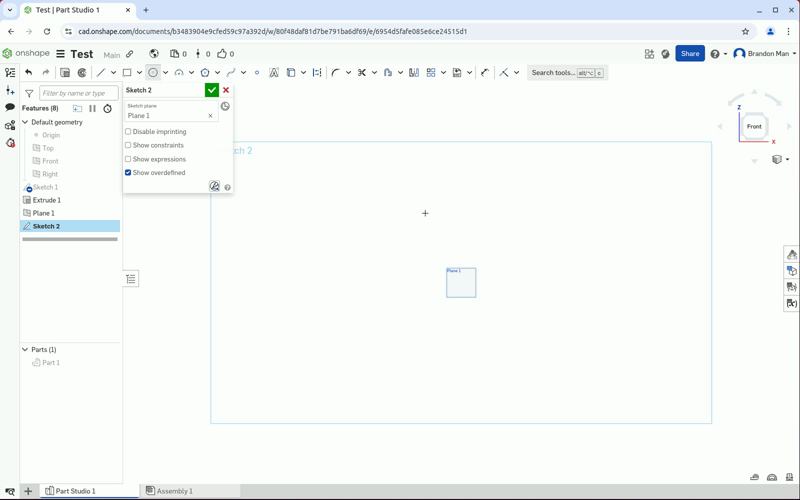
click(425, 212)
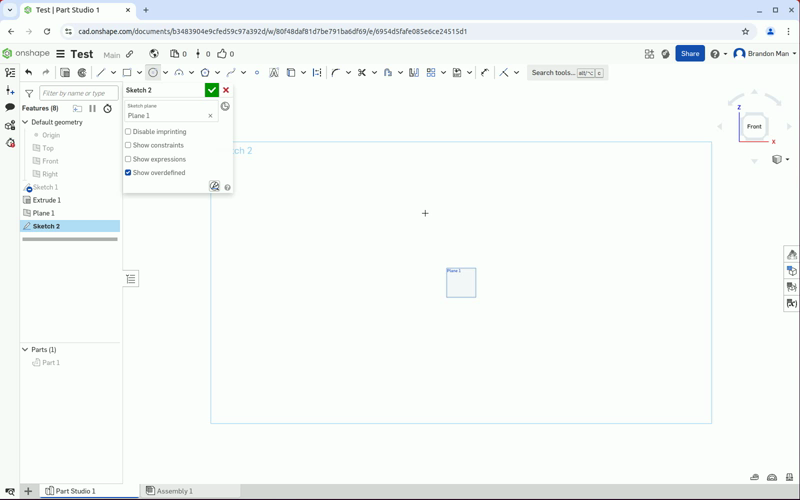
key_up(shift)
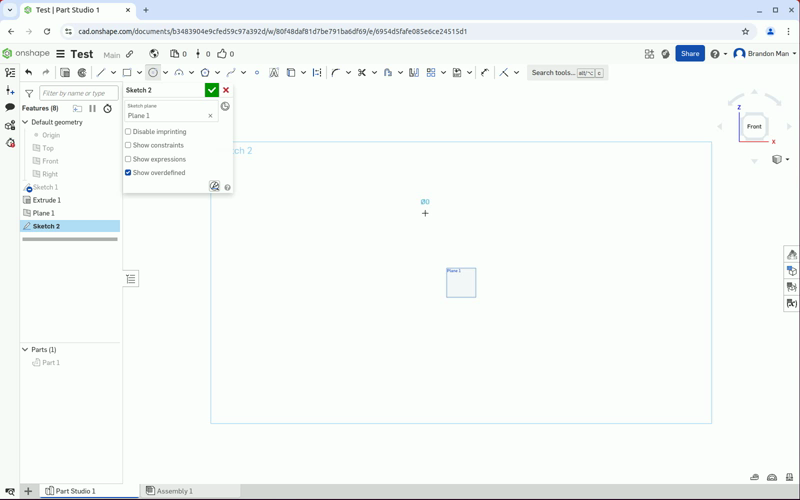
mouse_move(436, 212)
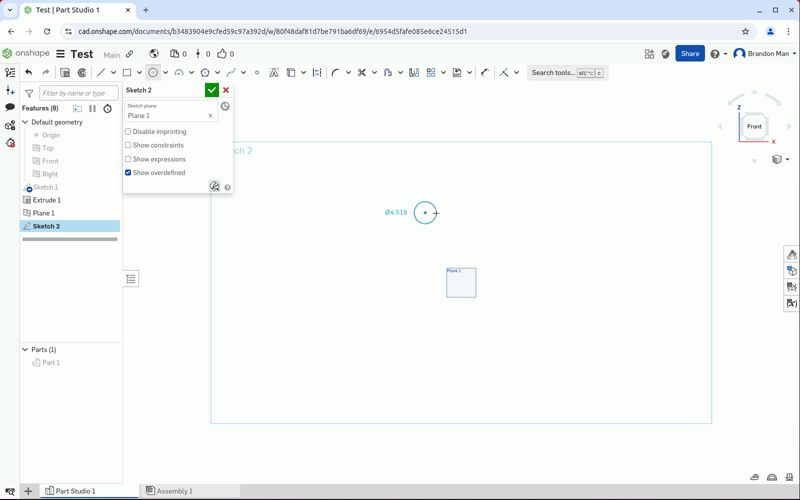
click(436, 212)
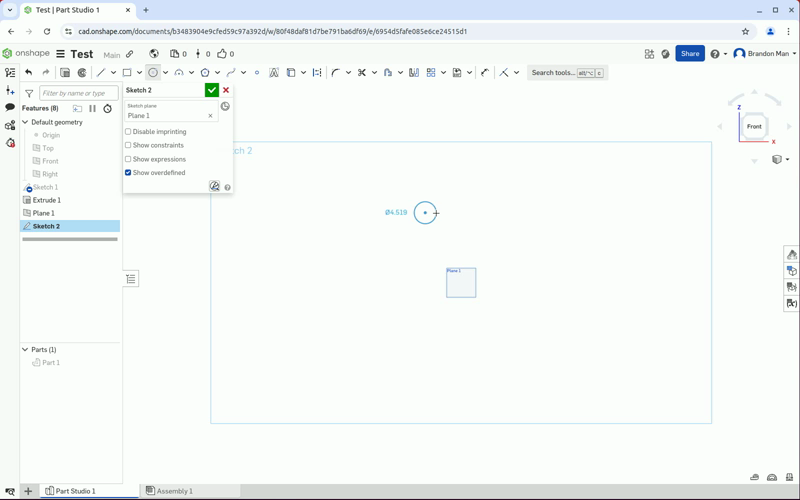
key(esc)
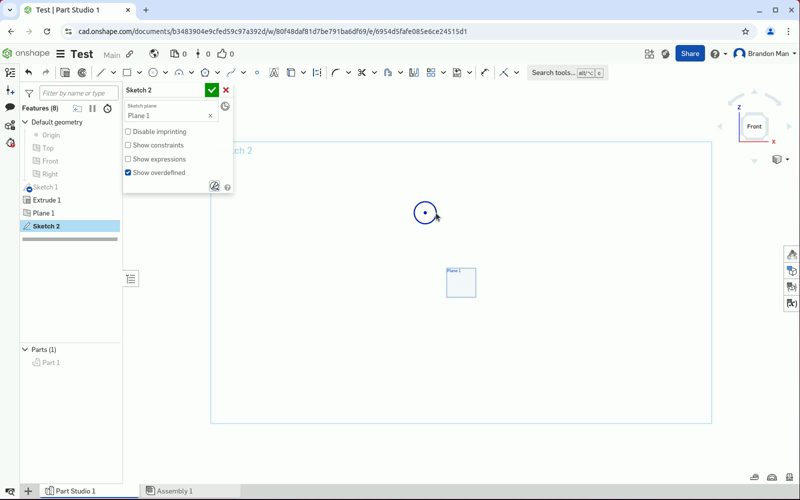
mouse_move(425, 205)
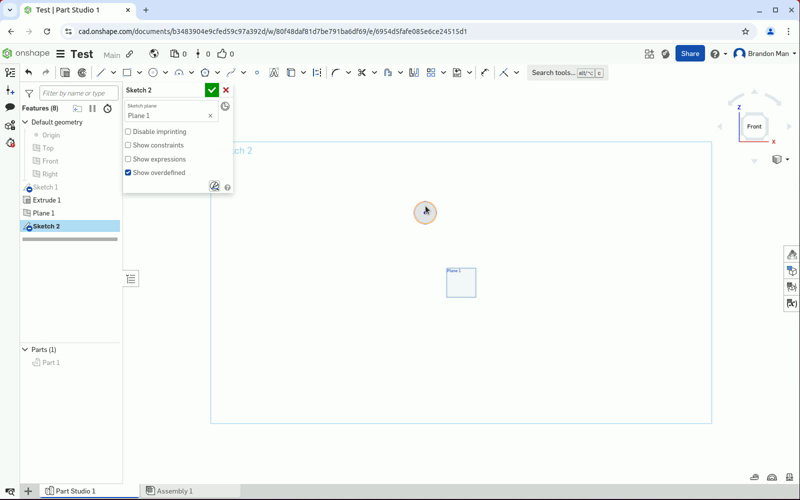
scroll(6)
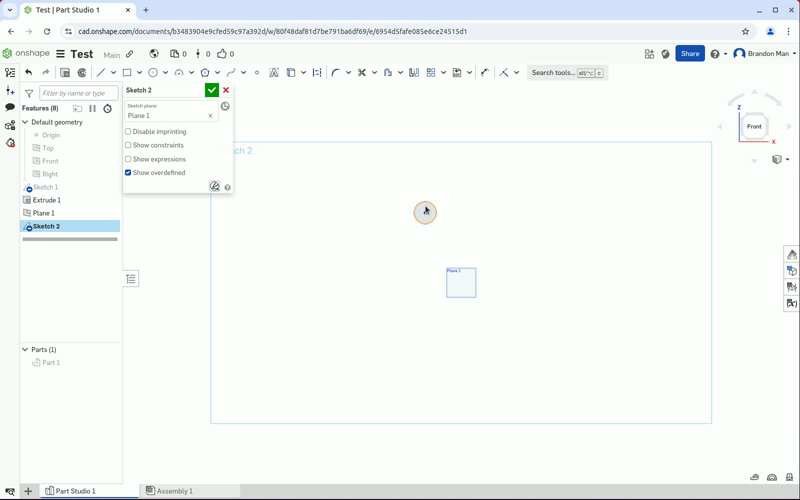
scroll(6)
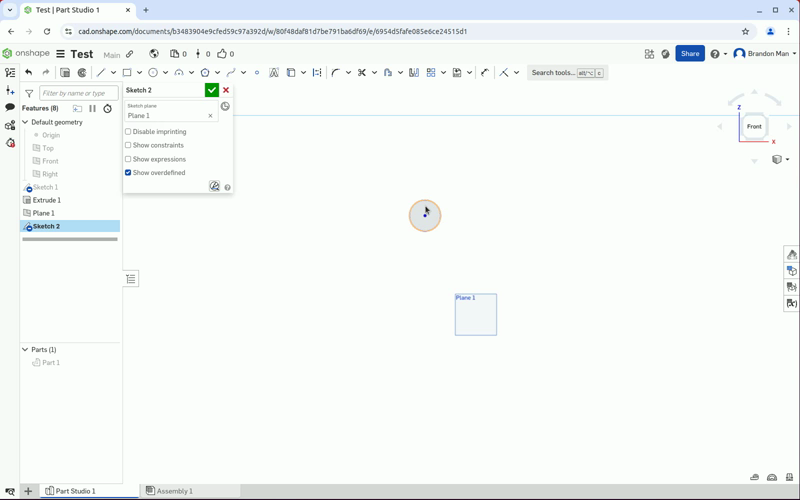
scroll(6)
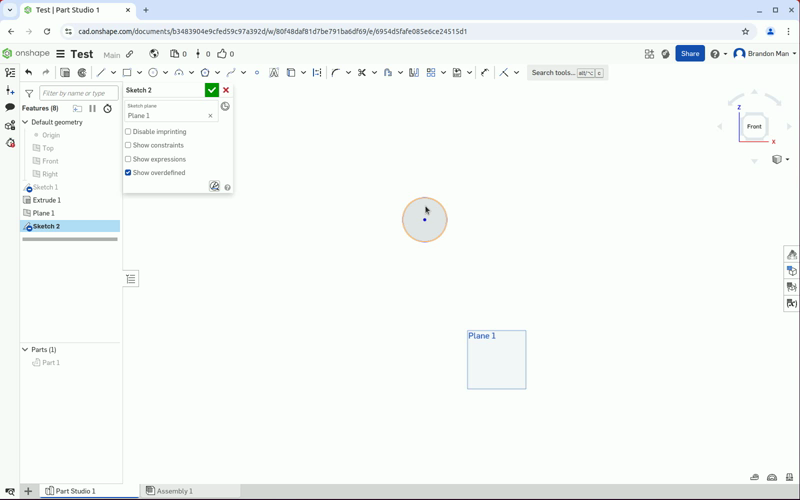
scroll(6)
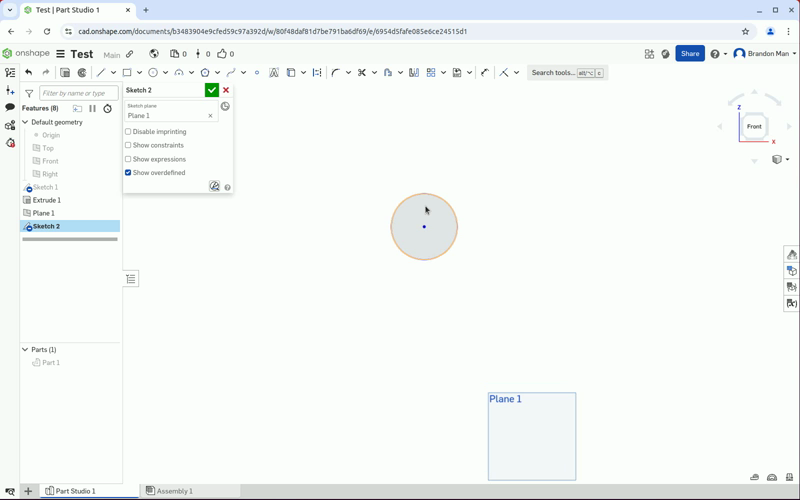
scroll(6)
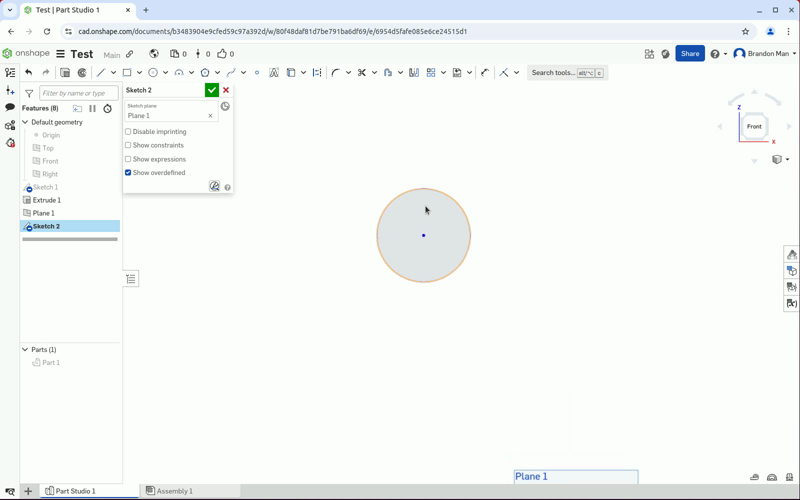
scroll(6)
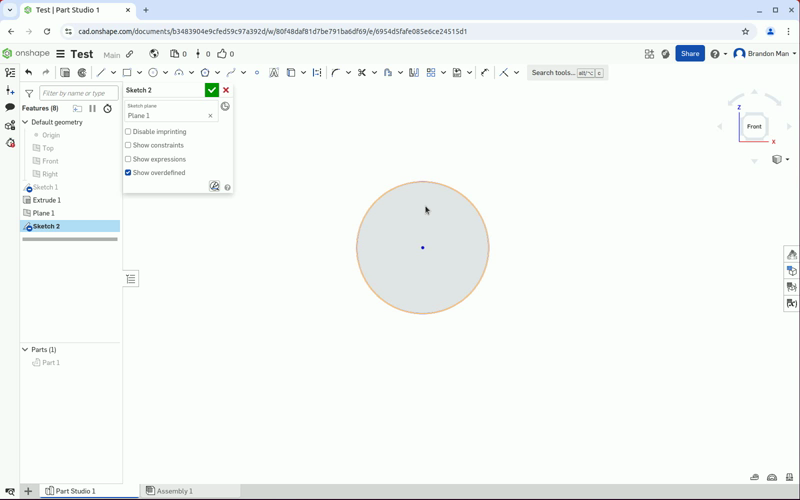
scroll(6)
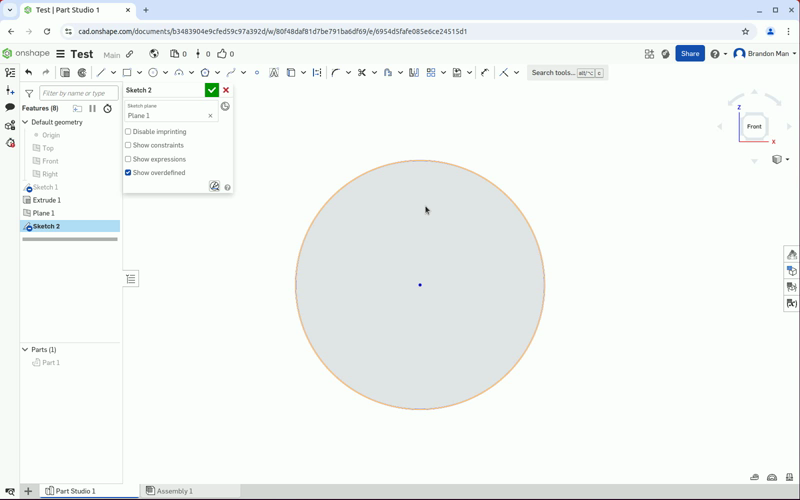
click(425, 205)
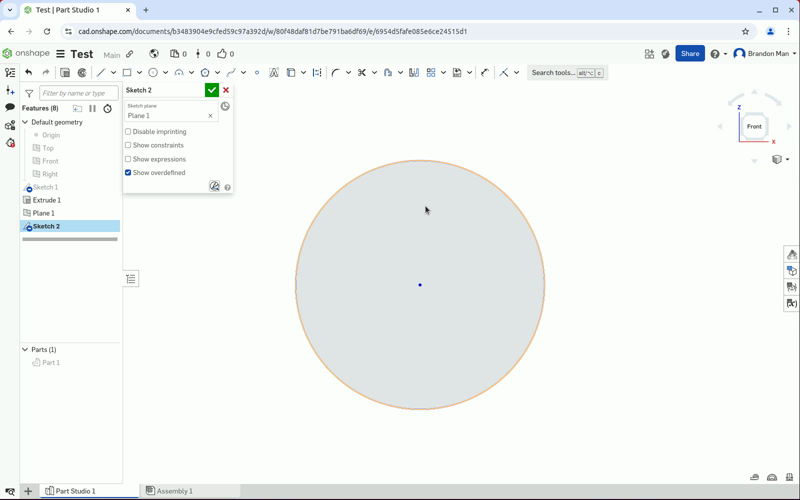
scroll(-6)
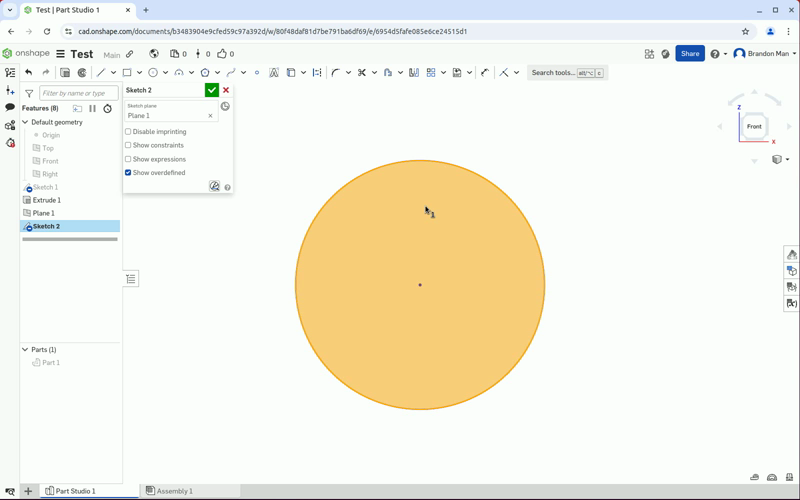
scroll(-6)
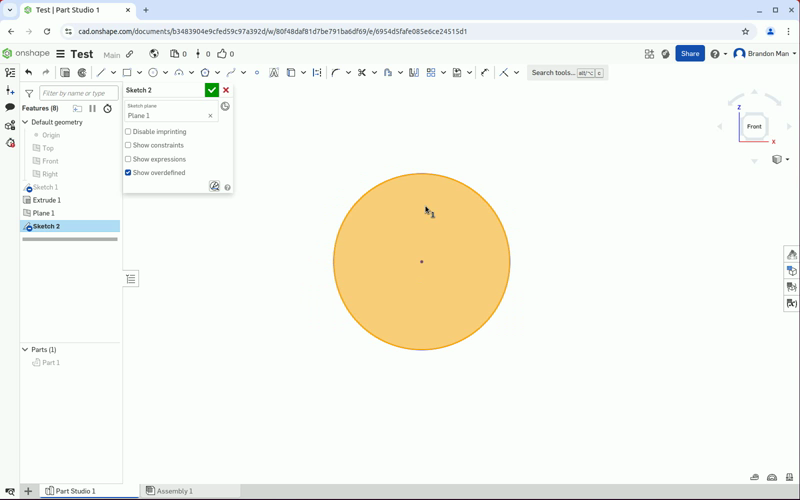
scroll(-6)
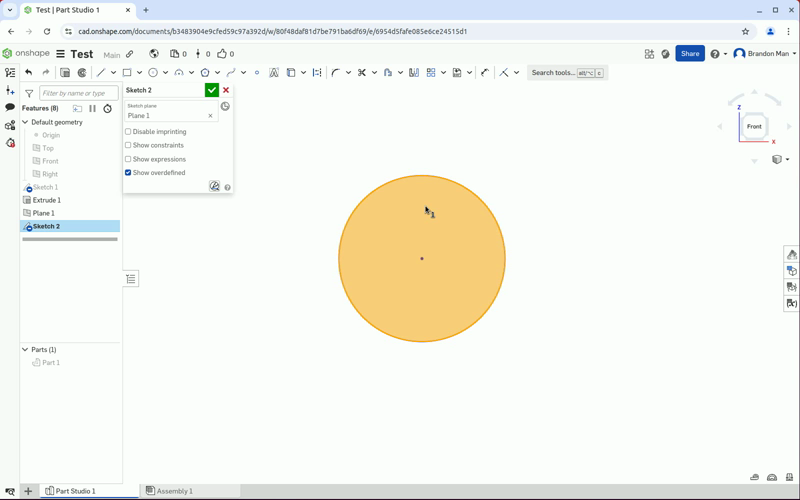
scroll(-6)
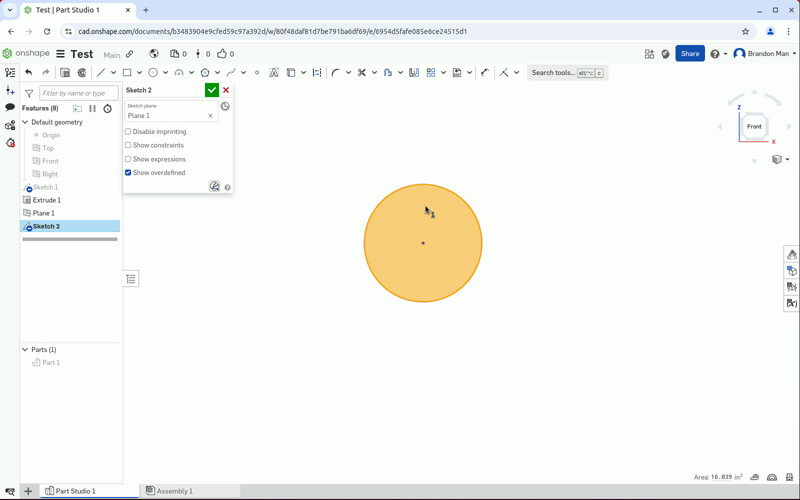
scroll(-6)
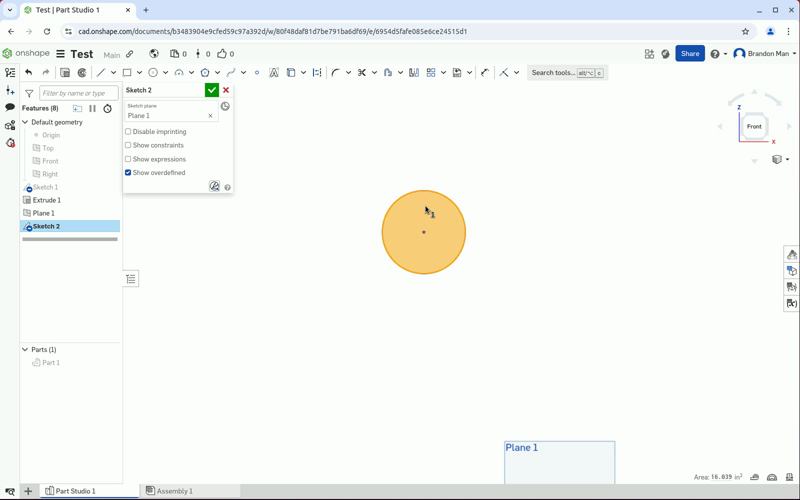
scroll(-6)
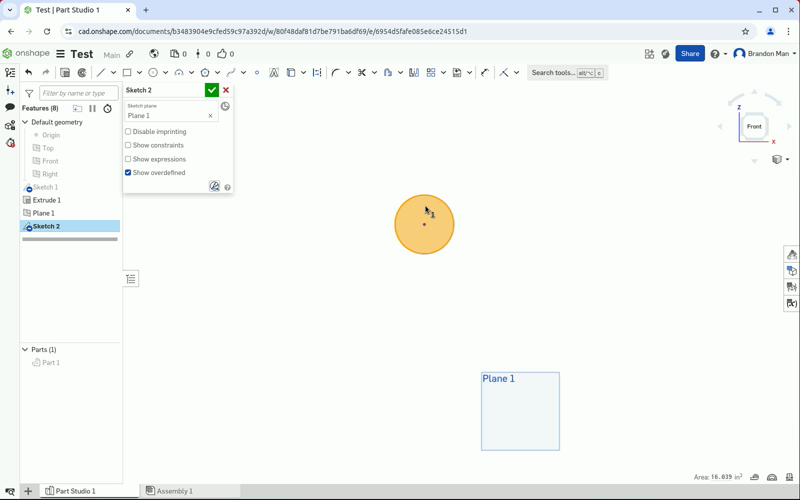
scroll(-6)
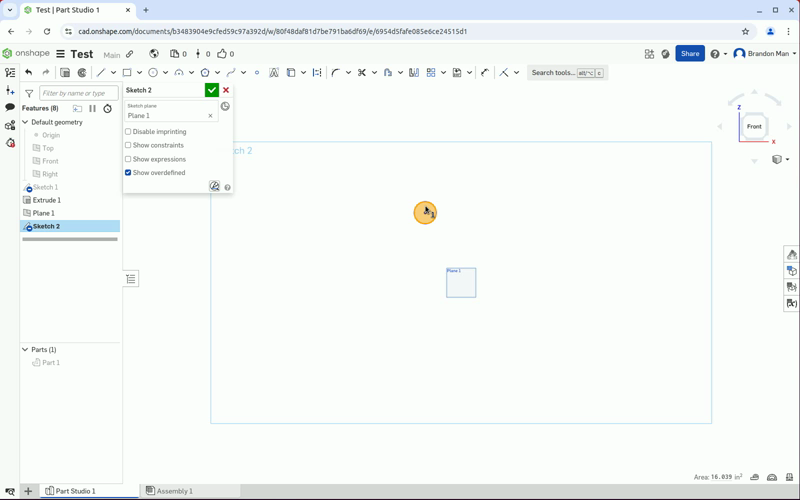
mouse_move(73, 352)
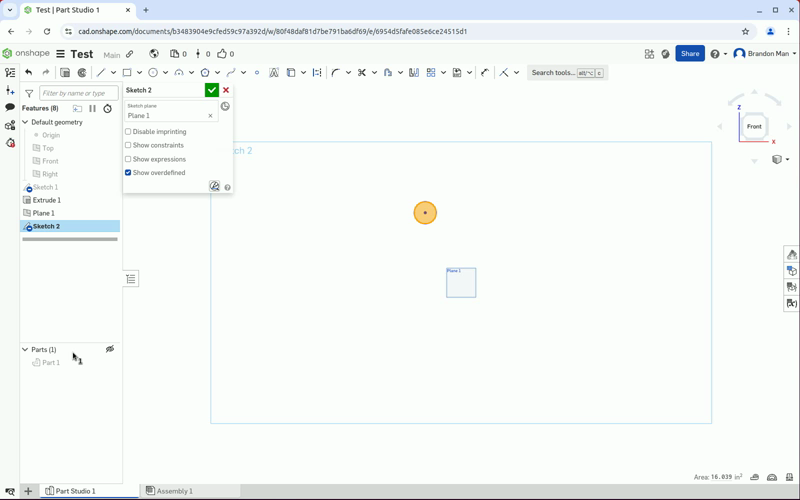
key(shift+y)
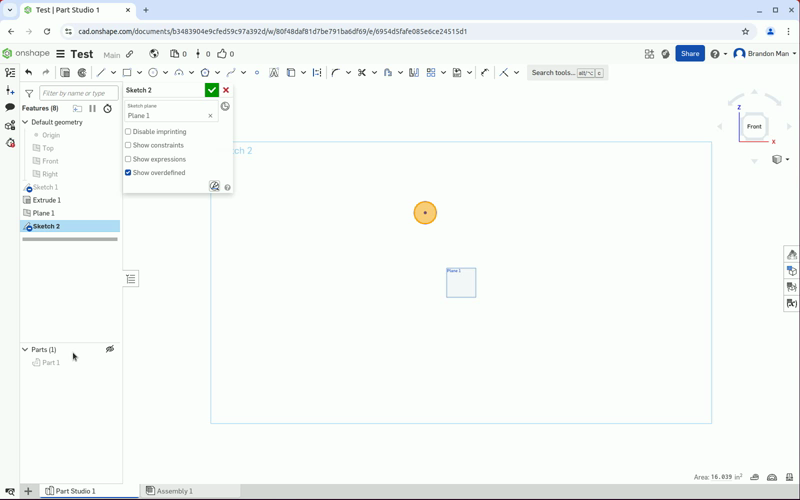
key(shift+e)
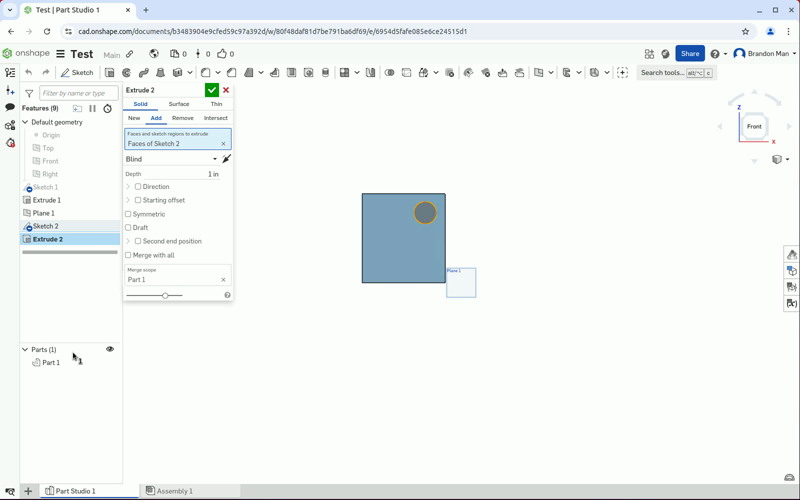
mouse_move(143, 106)
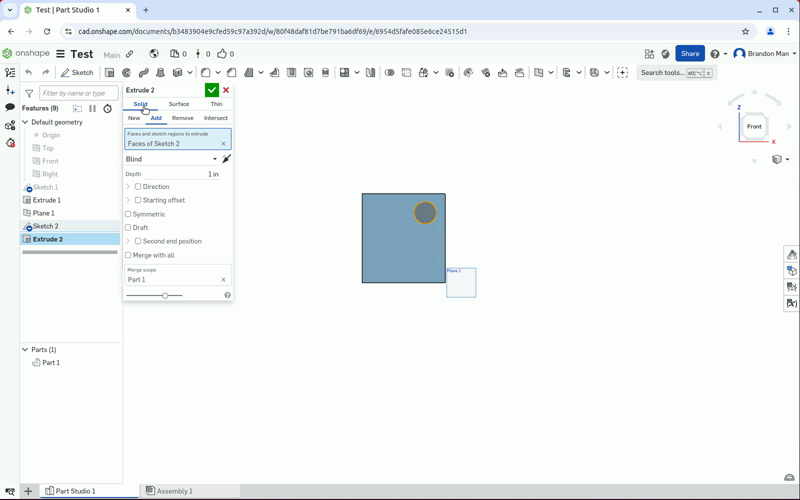
click(143, 106)
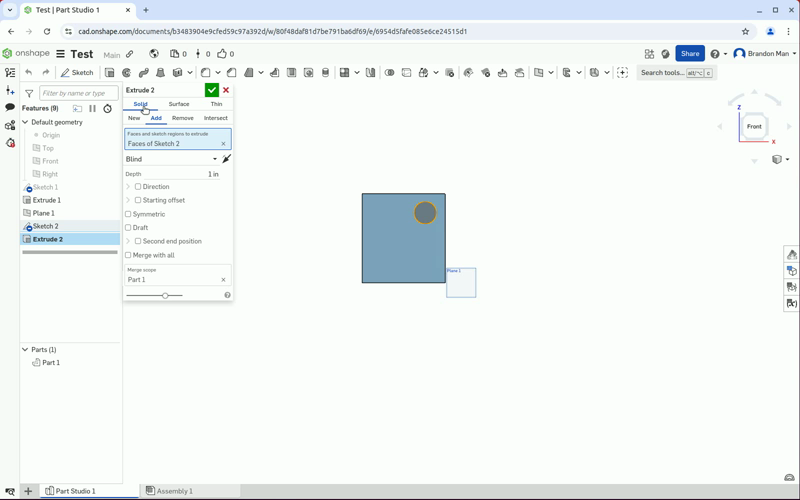
mouse_move(137, 120)
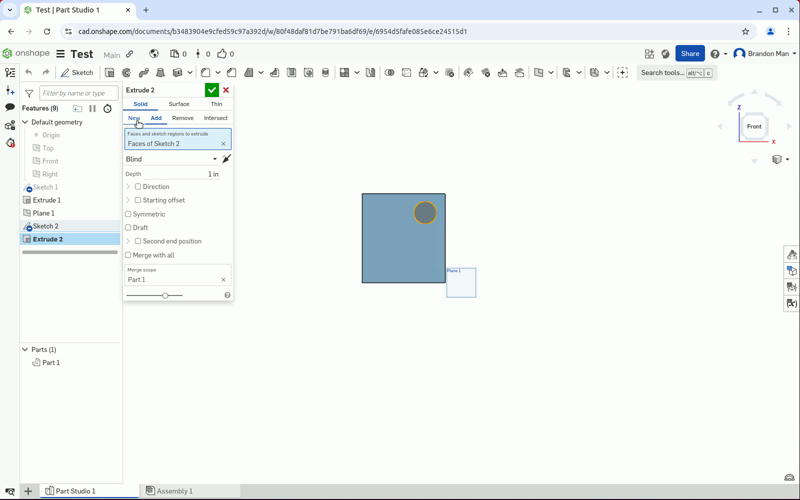
click(137, 120)
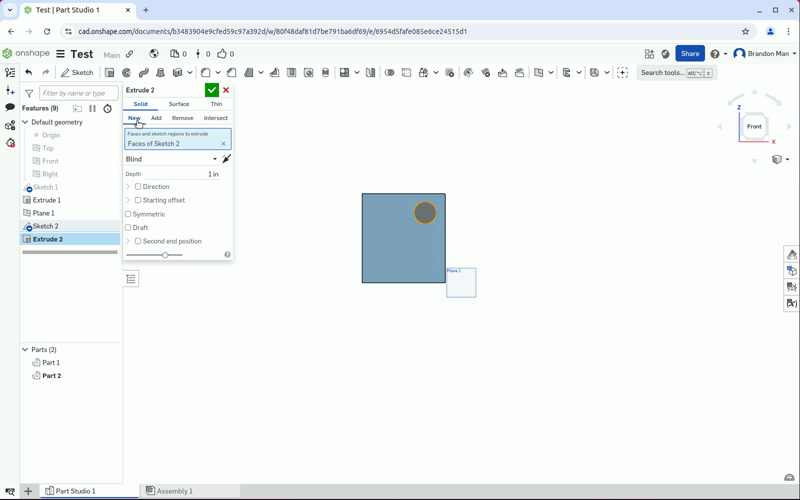
key(tab, 4)
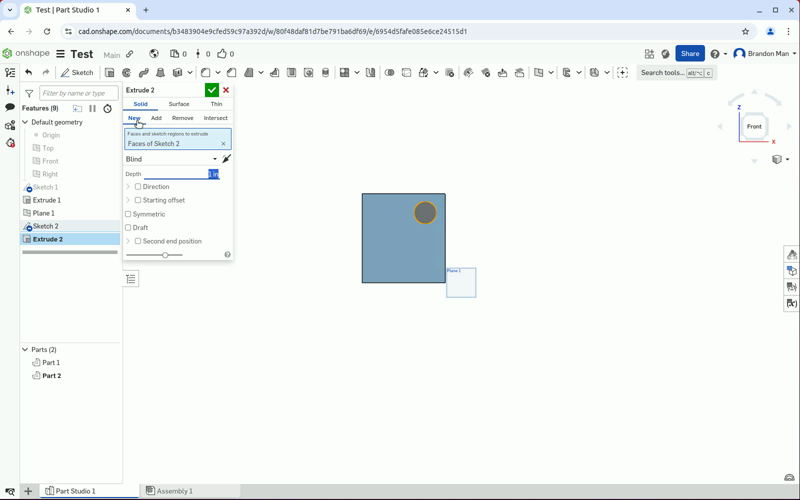
text(3.851)
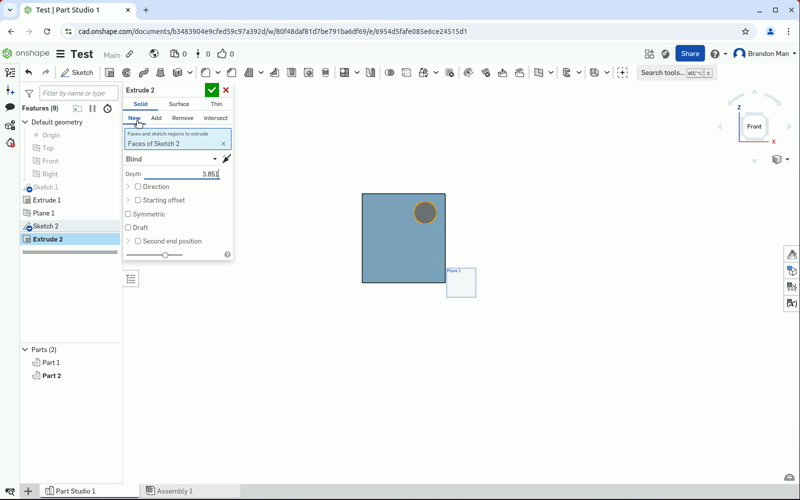
key(enter)
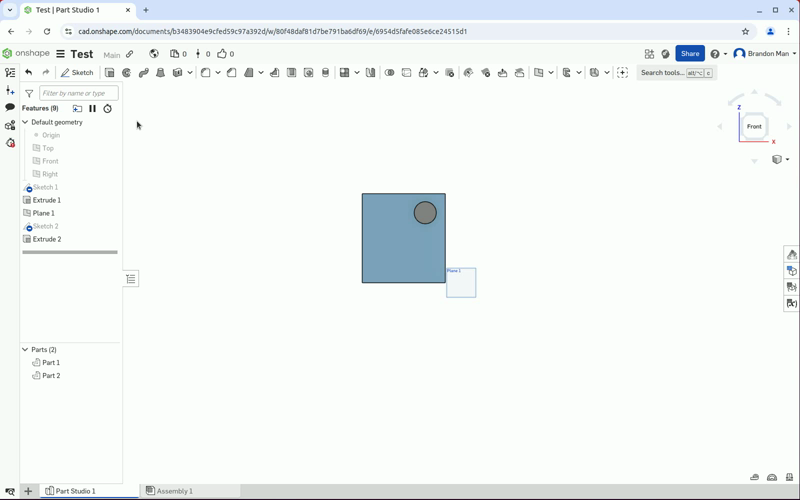
key(shift+h)
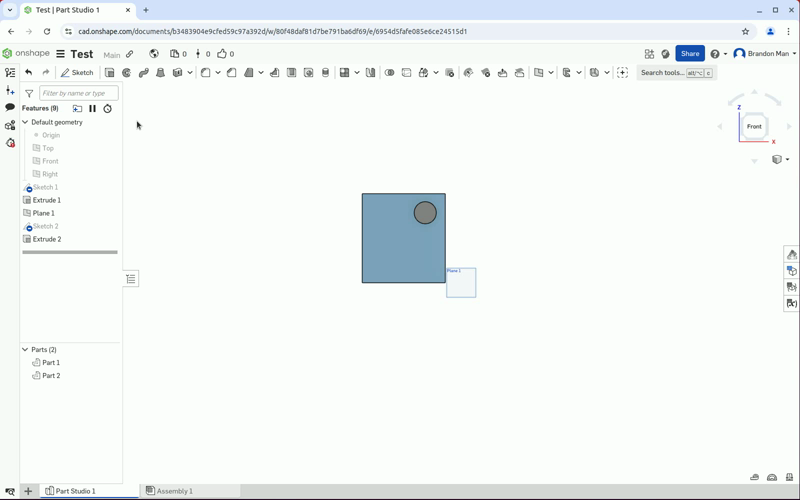
key(shift+h)
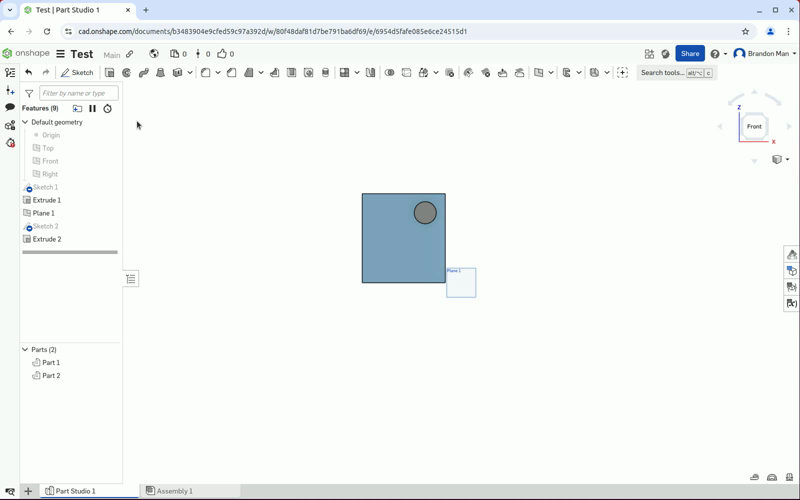
key(shift+7)
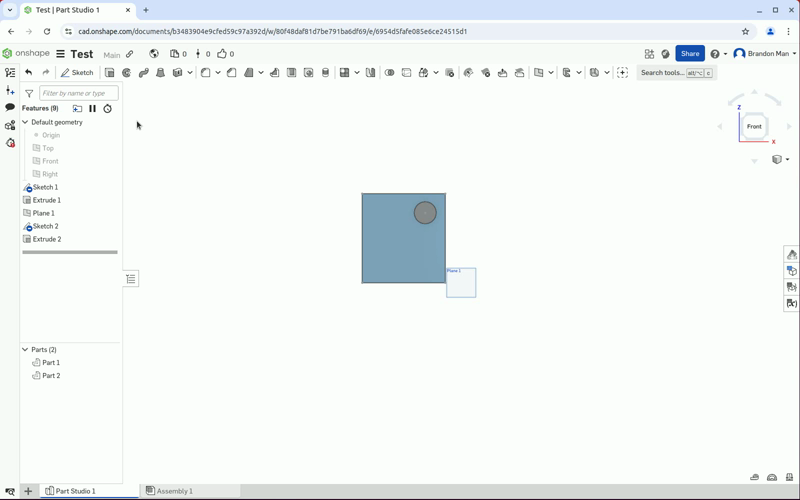
key(left, 2)
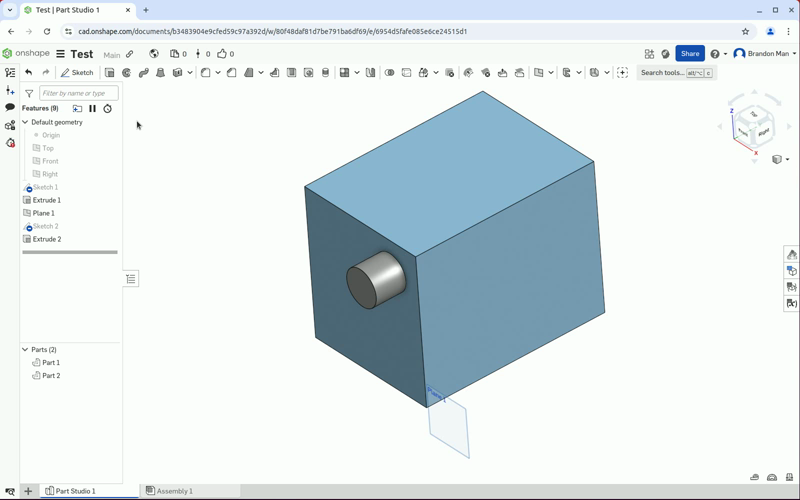
key(down, 2)
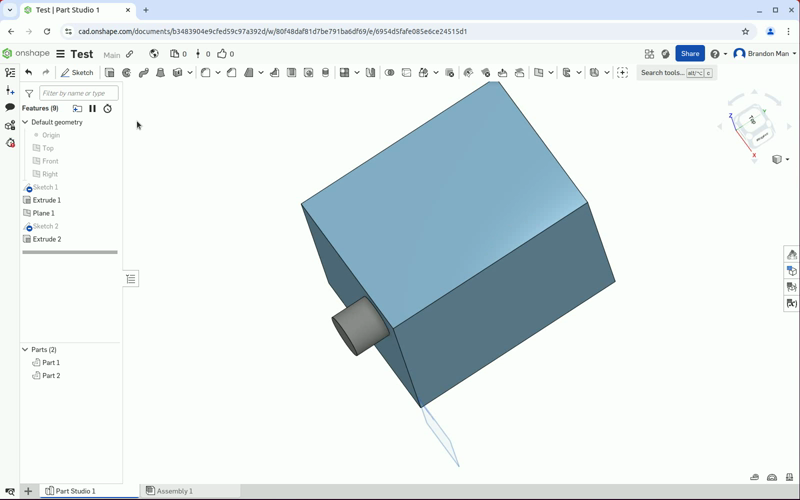
key(up, 2)
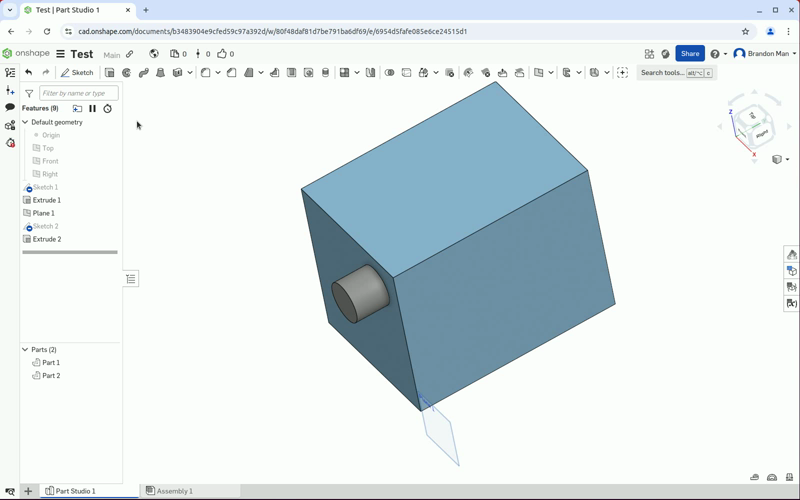
key(right, 2)
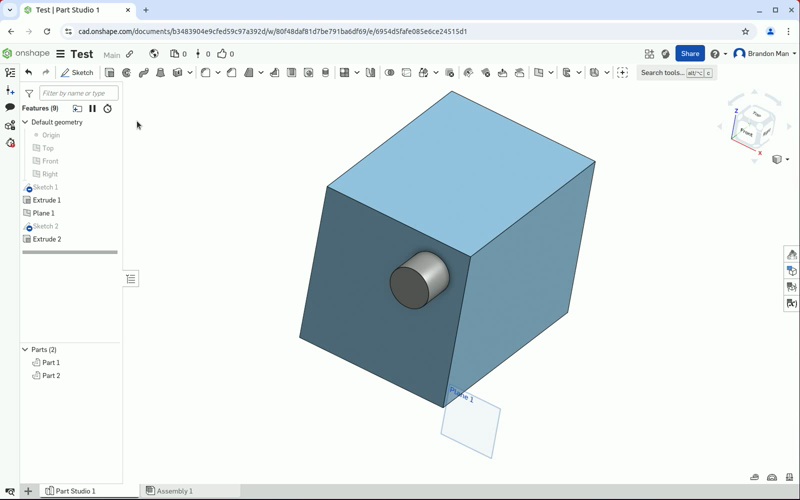
mouse_move(73, 189)
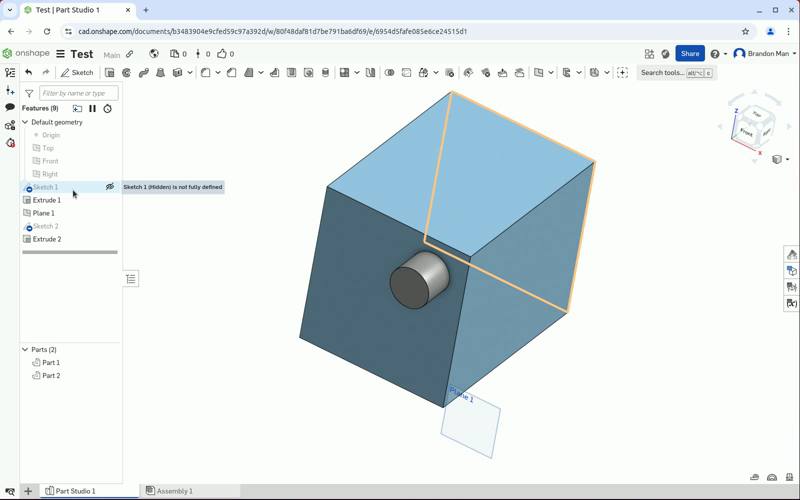
click(73, 189)